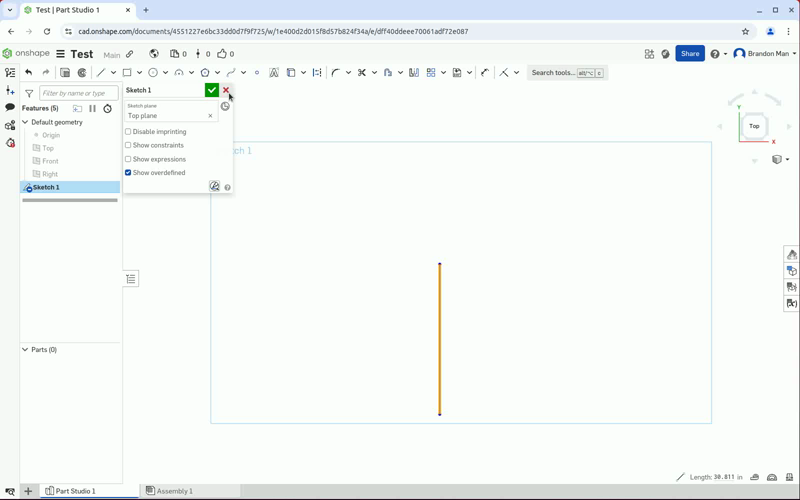
key(shift+h)
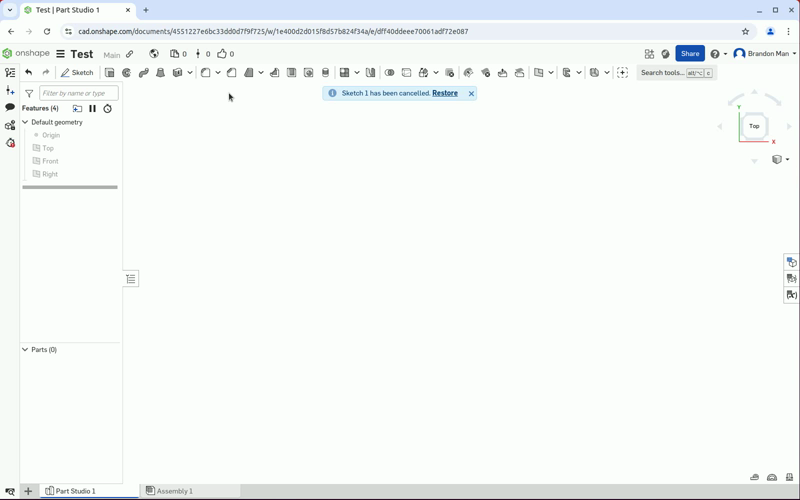
mouse_move(73, 352)
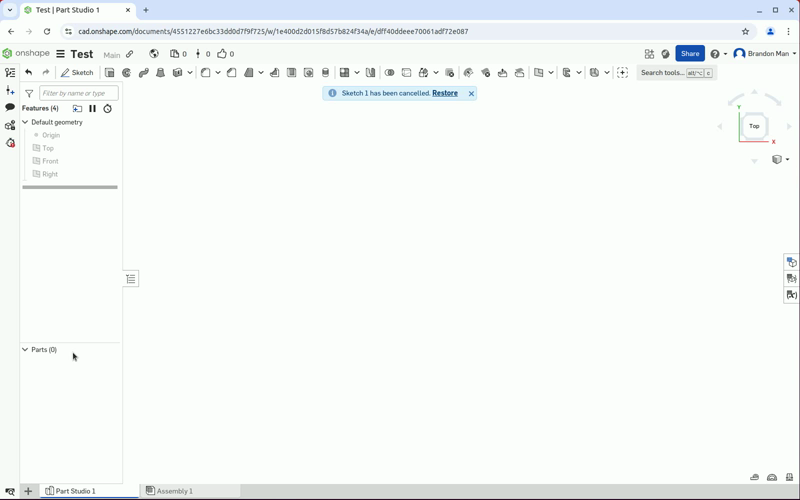
key(y)
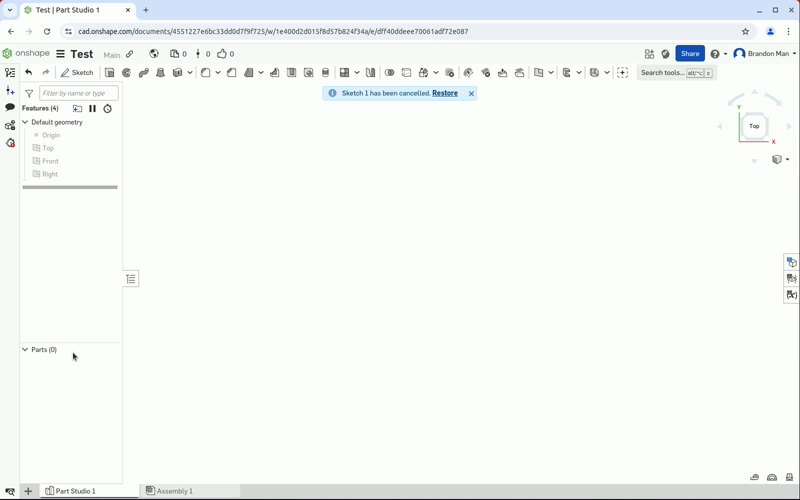
key(shift+p)
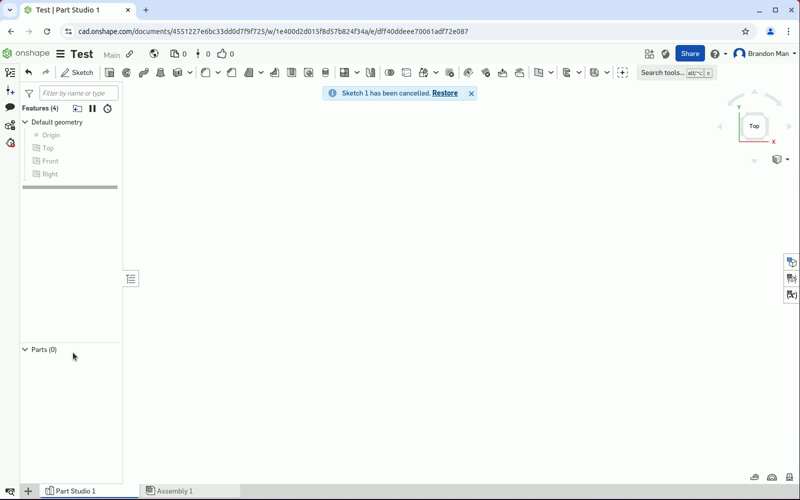
key(space)
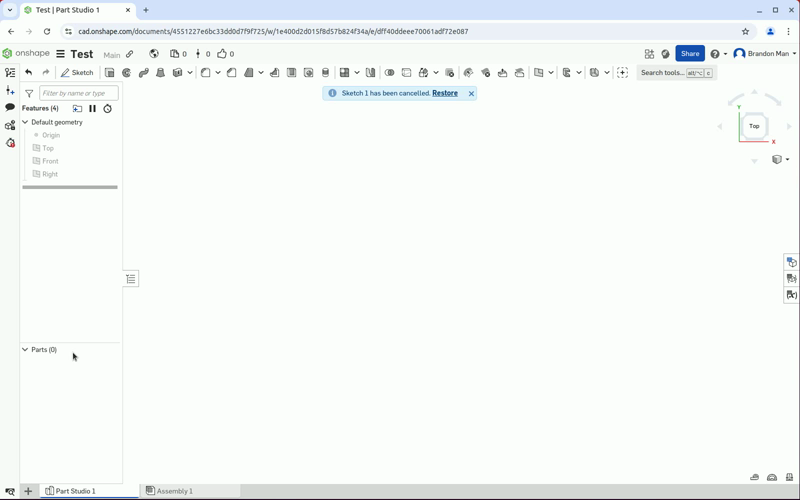
key_down(shift)
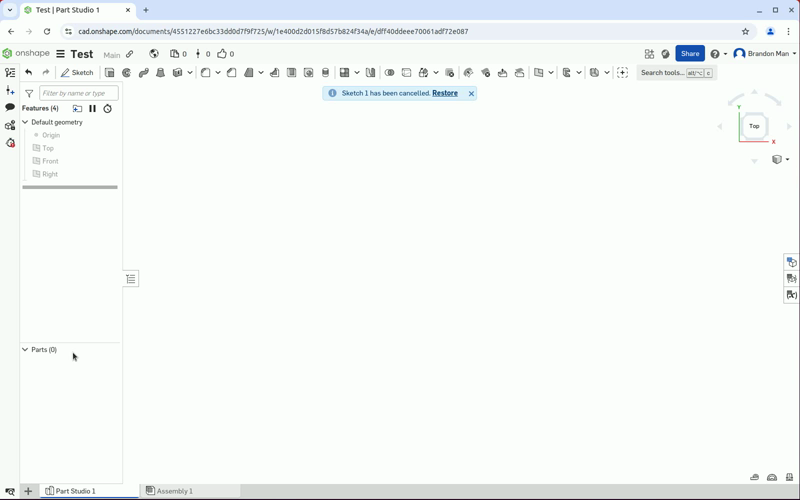
key(up)
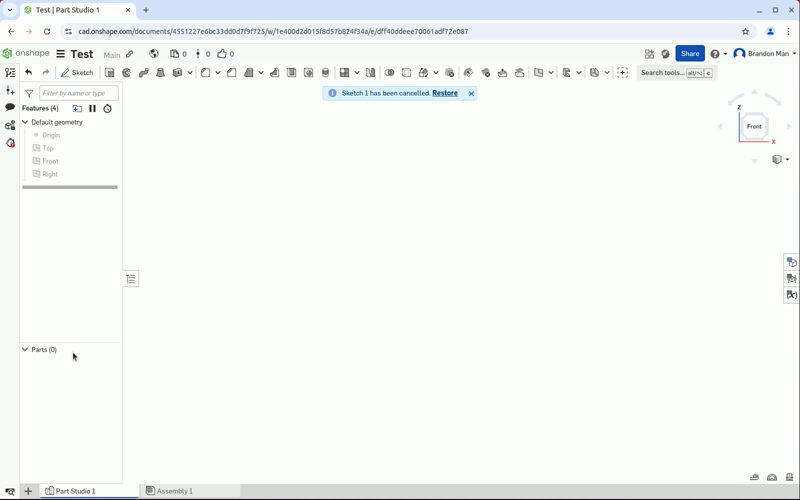
key_up(shift)
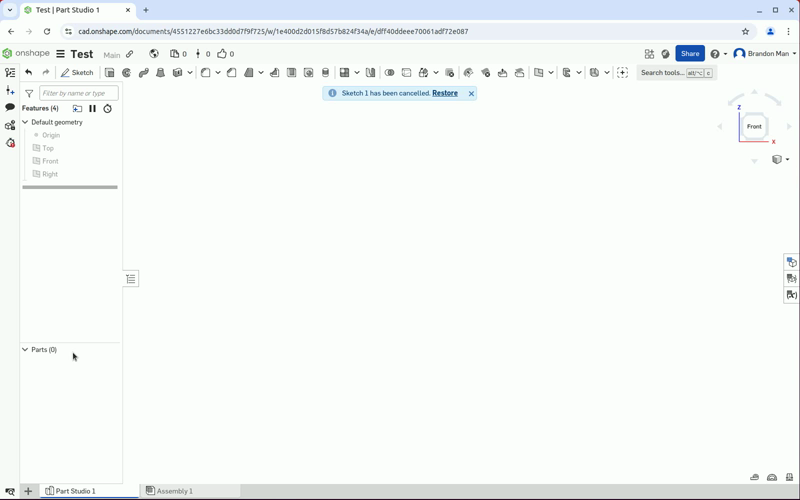
mouse_move(73, 352)
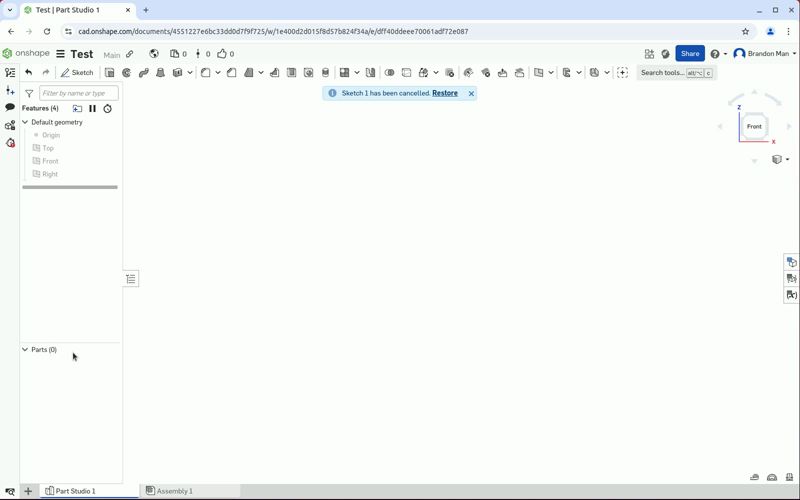
key(shift+y)
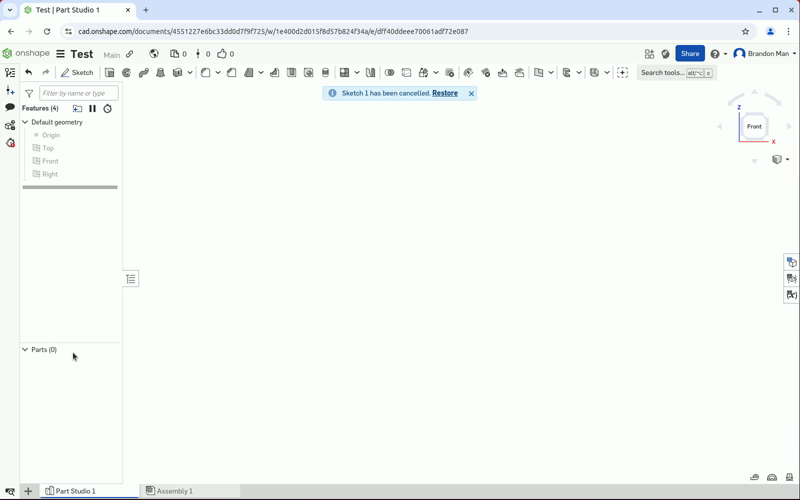
key(shift+s)
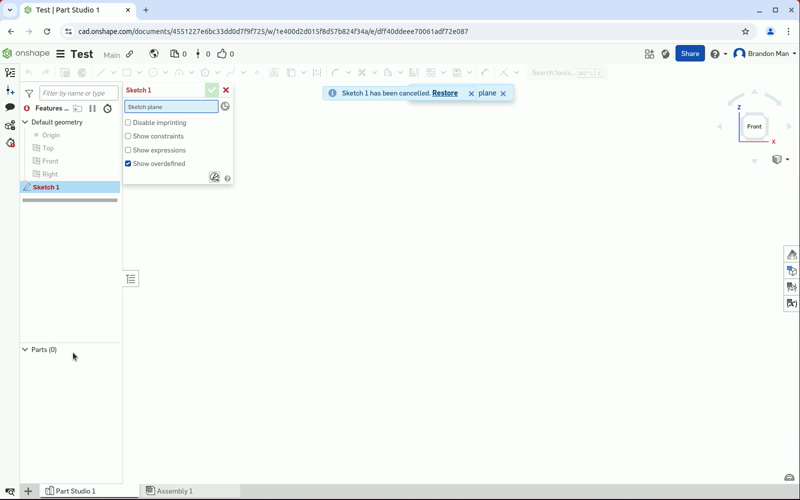
mouse_move(73, 163)
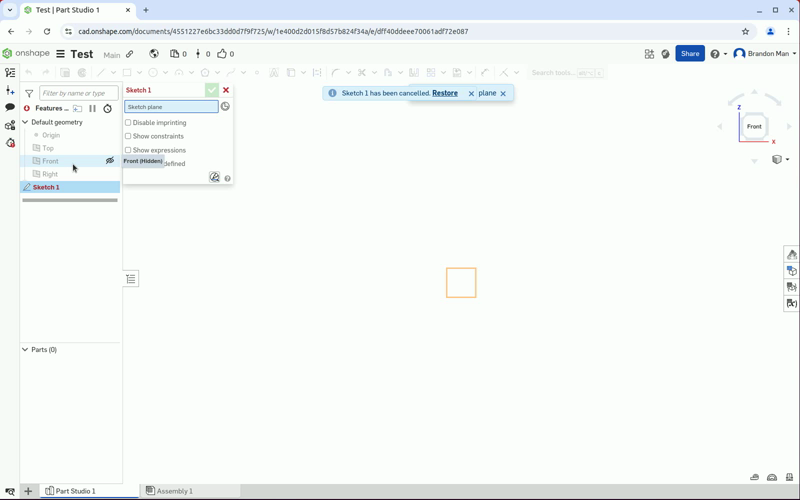
click(73, 163)
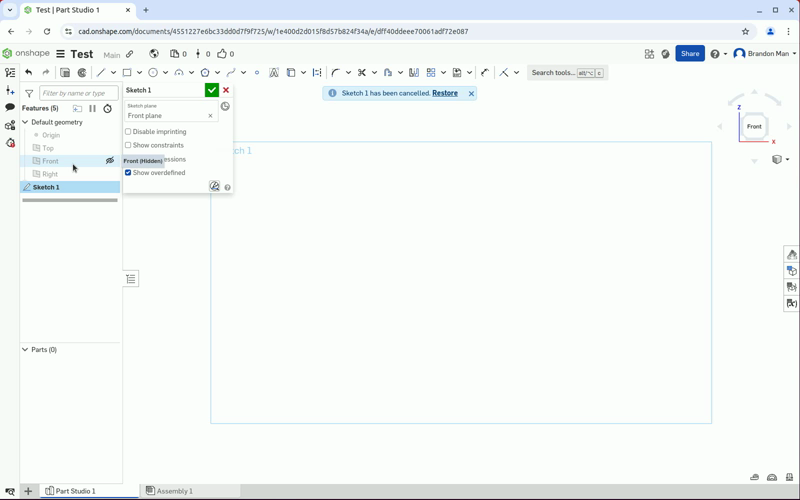
mouse_move(73, 352)
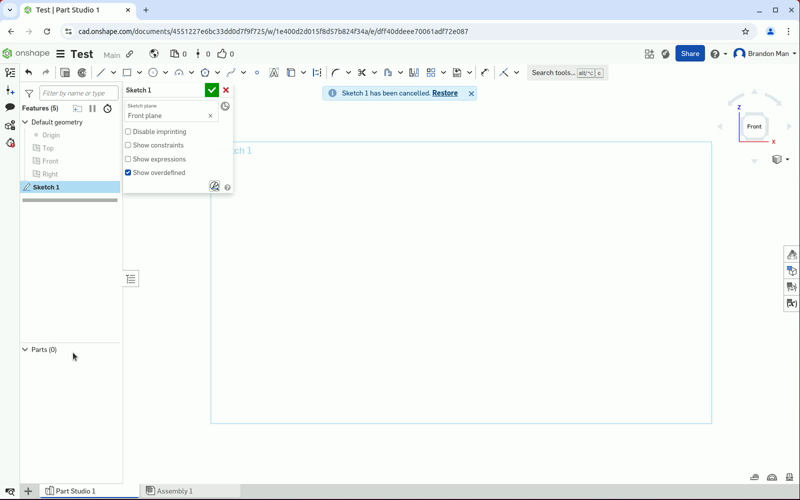
key(y)
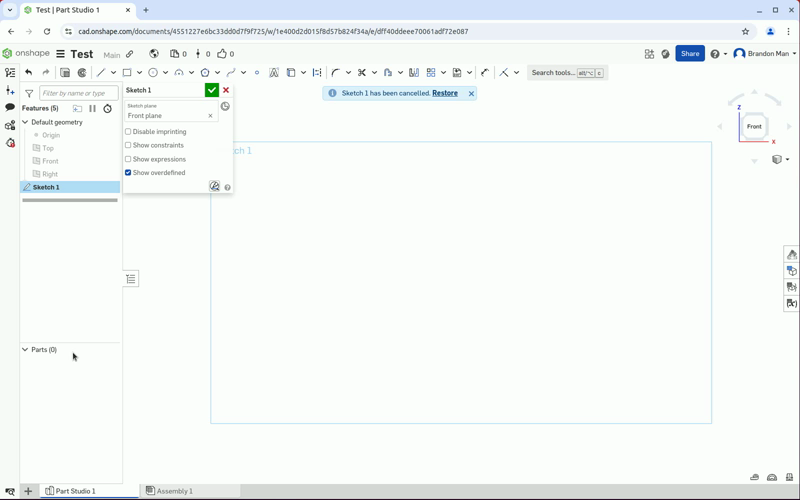
key(l)
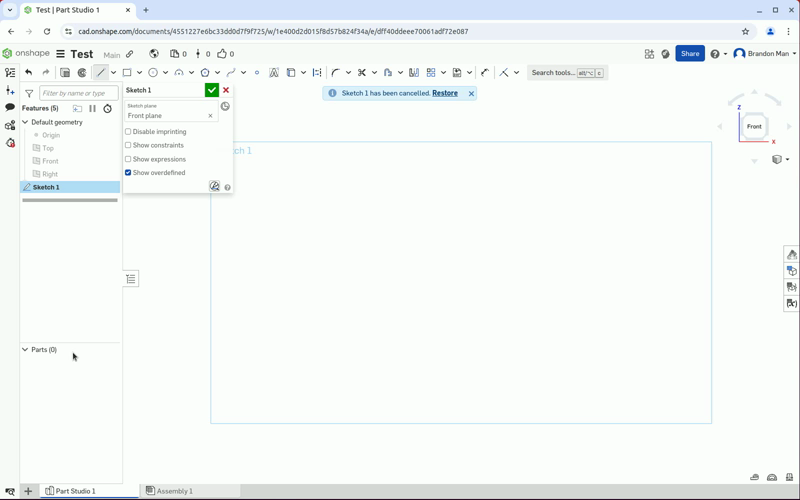
key_down(shift)
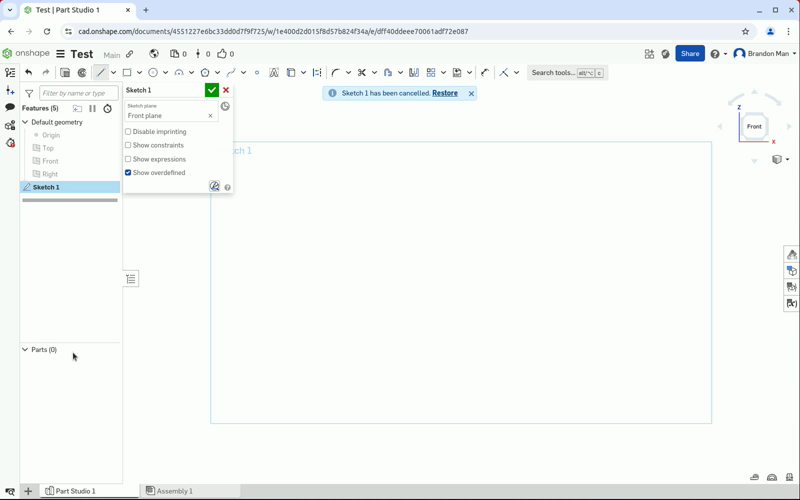
mouse_move(460, 282)
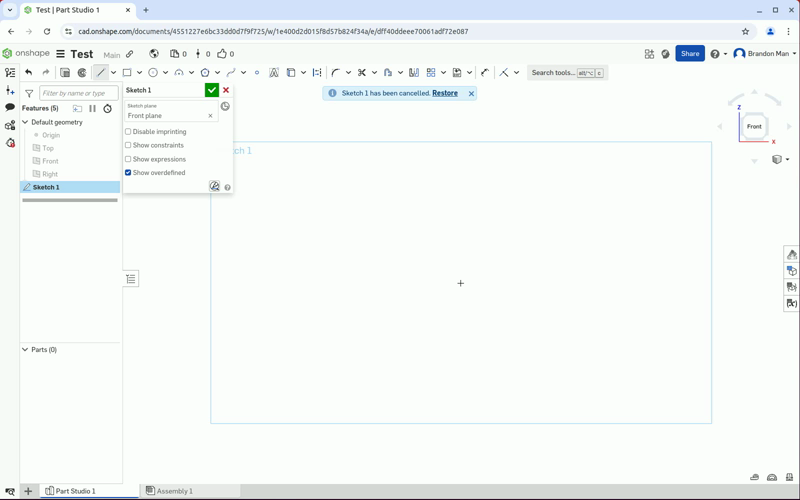
click(460, 282)
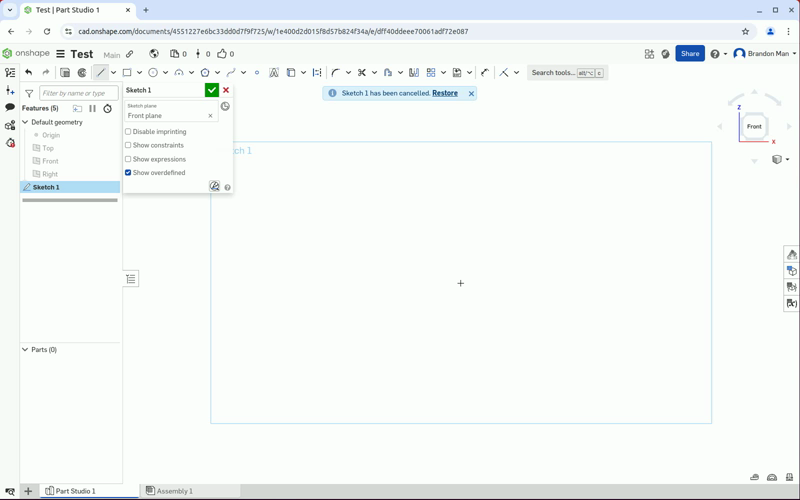
key_up(shift)
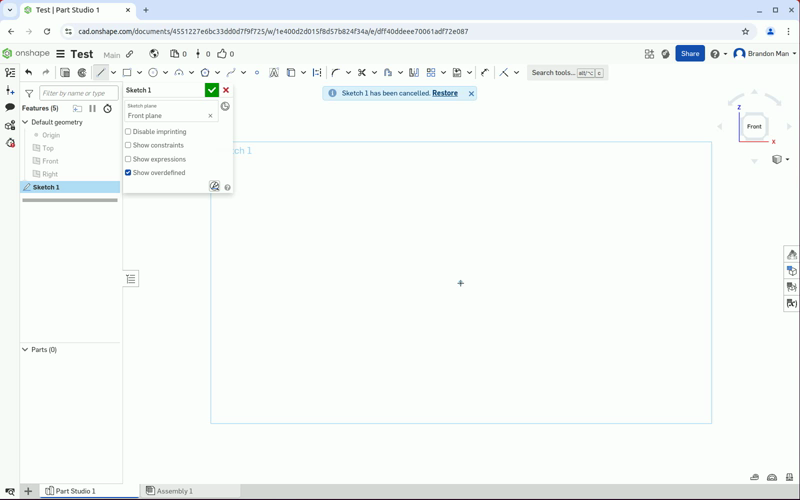
key_down(shift)
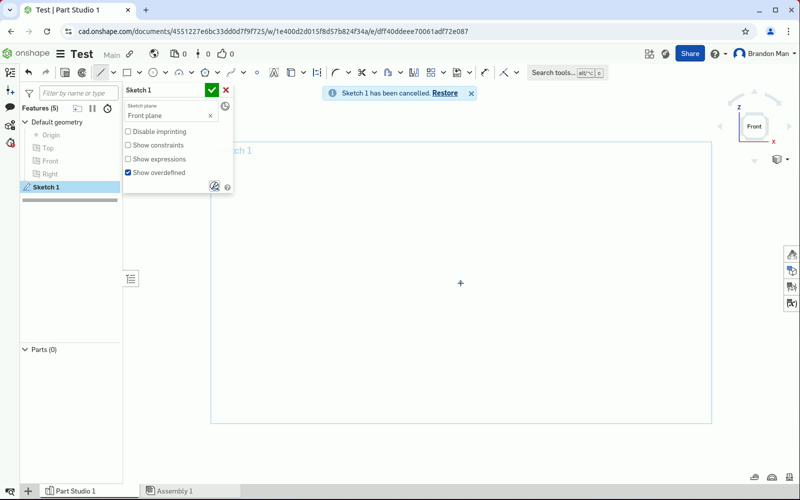
mouse_move(549, 282)
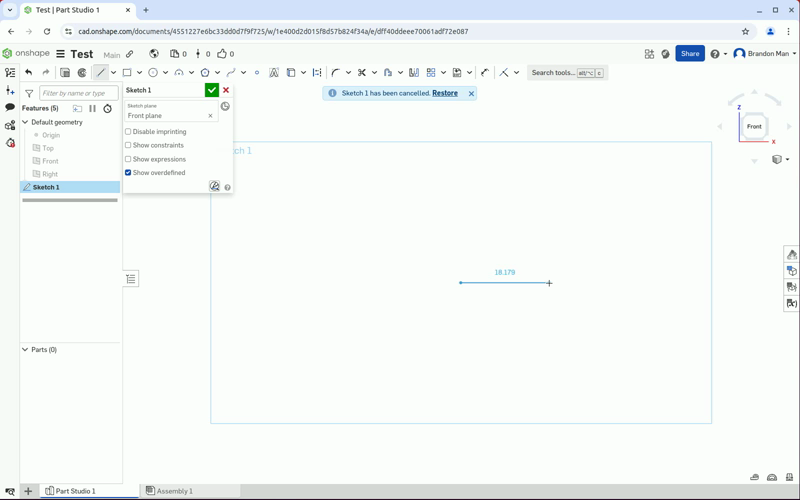
click(549, 282)
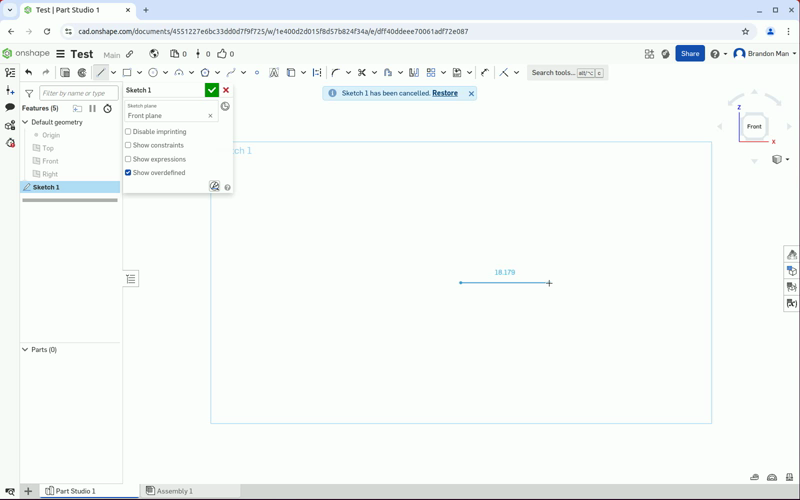
key_up(shift)
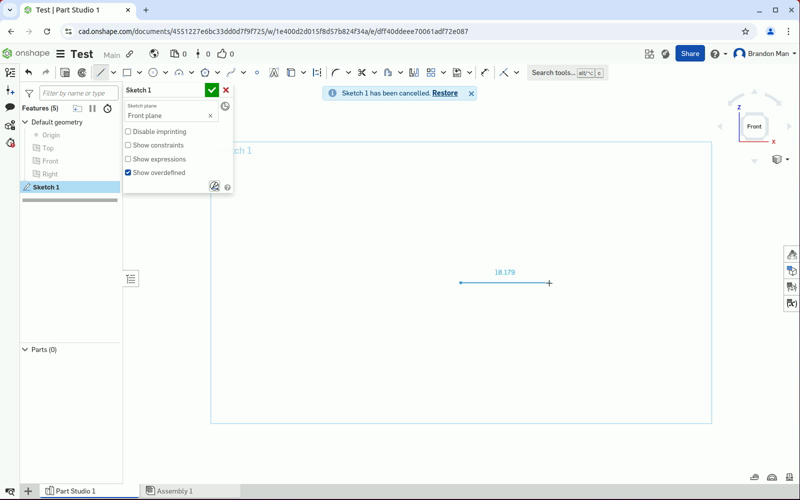
key_down(shift)
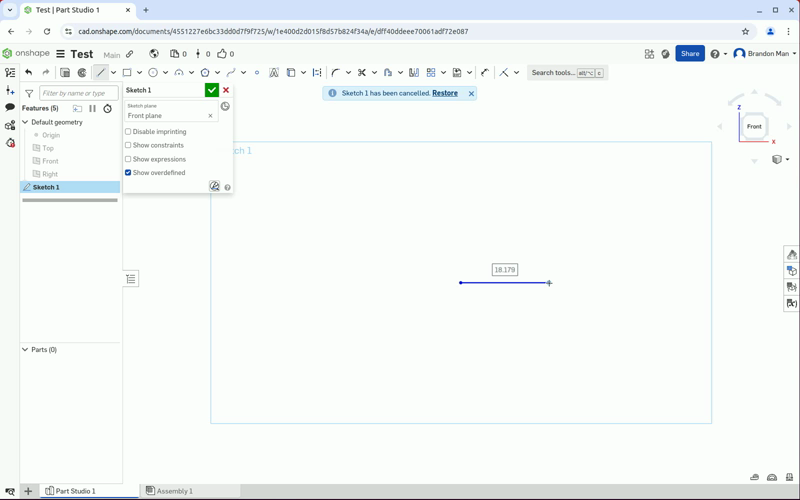
mouse_move(579, 282)
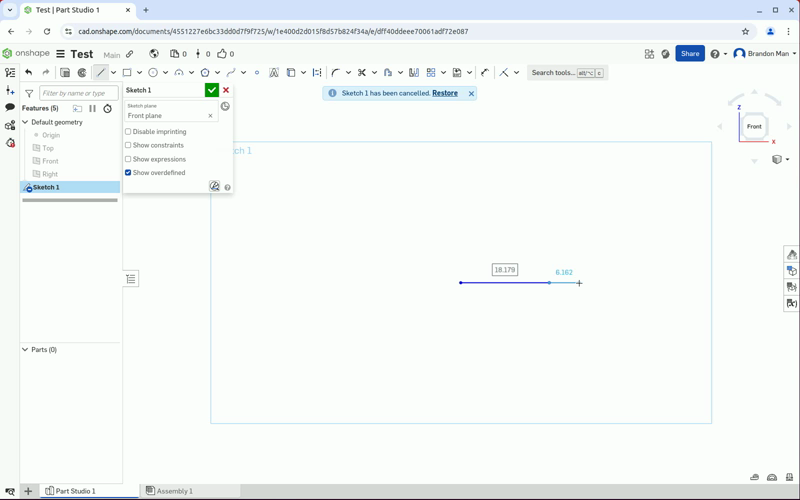
mouse_move(549, 248)
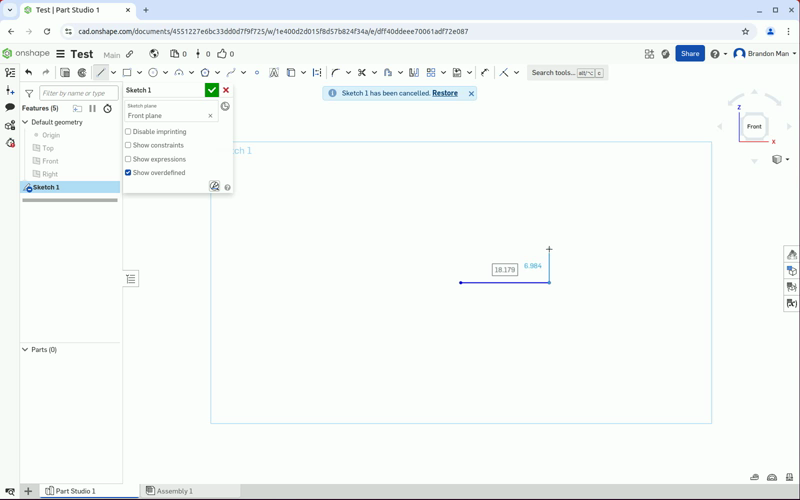
click(549, 248)
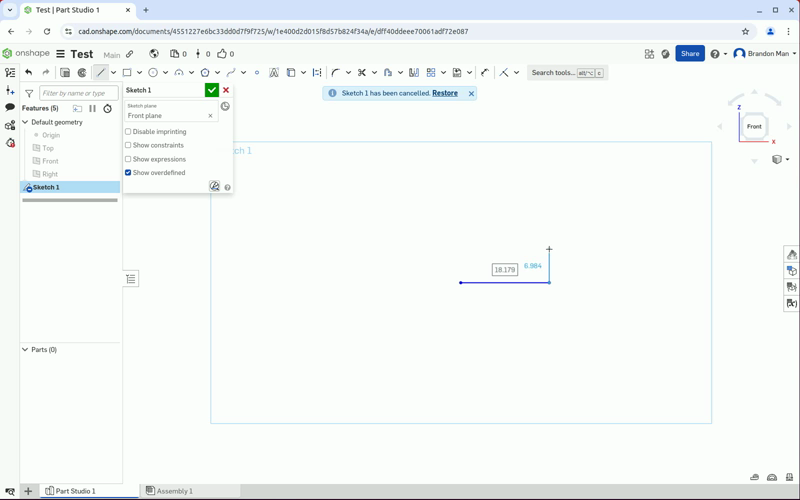
key_up(shift)
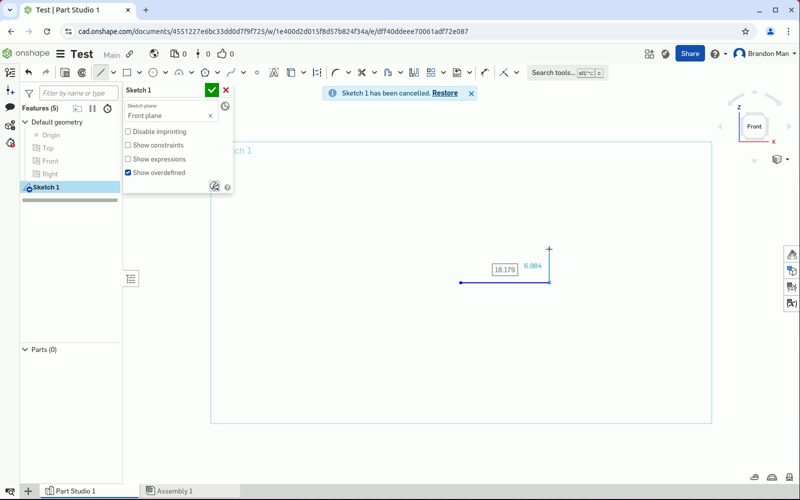
key_down(shift)
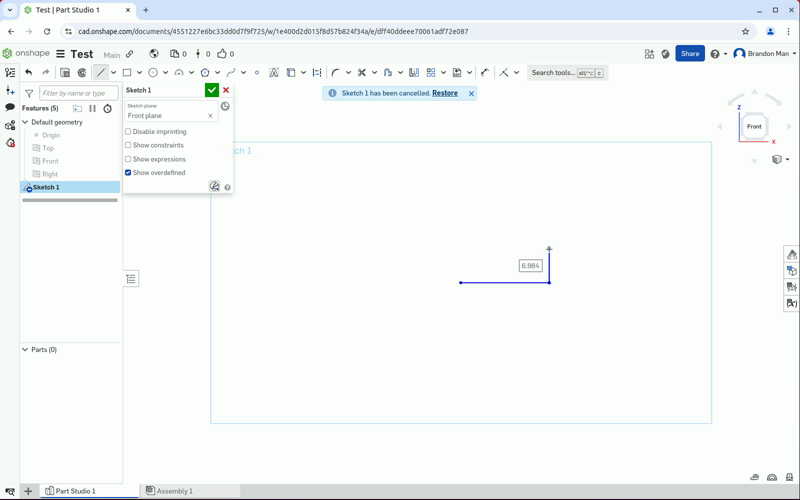
mouse_move(460, 248)
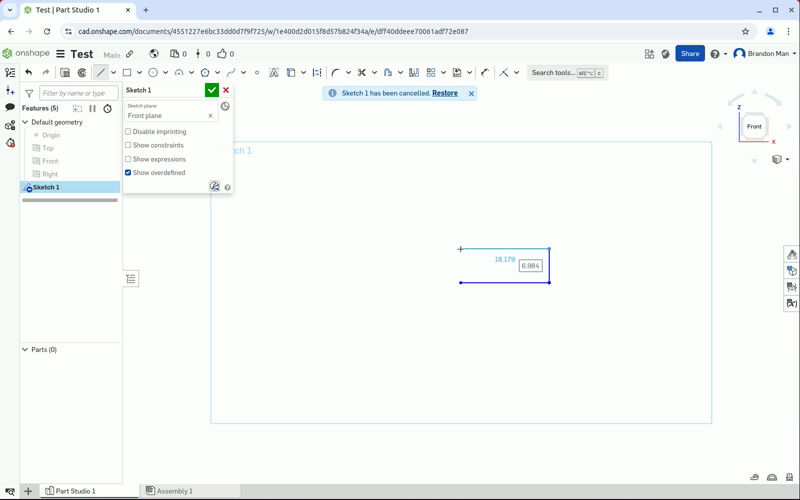
click(460, 248)
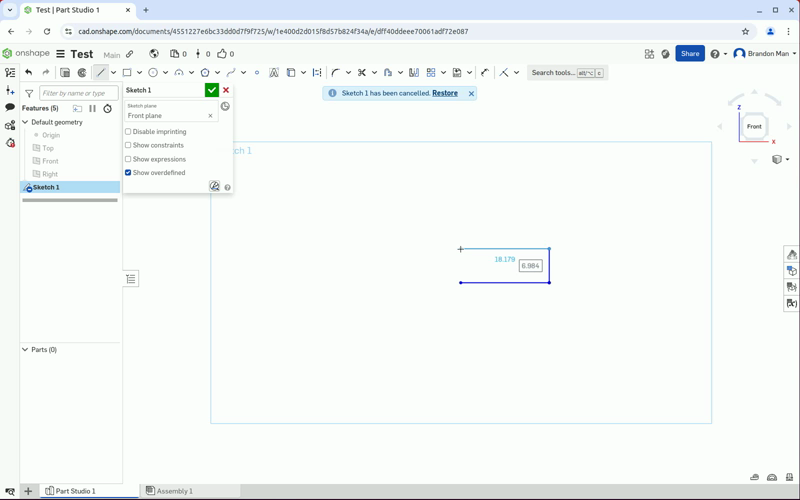
key_up(shift)
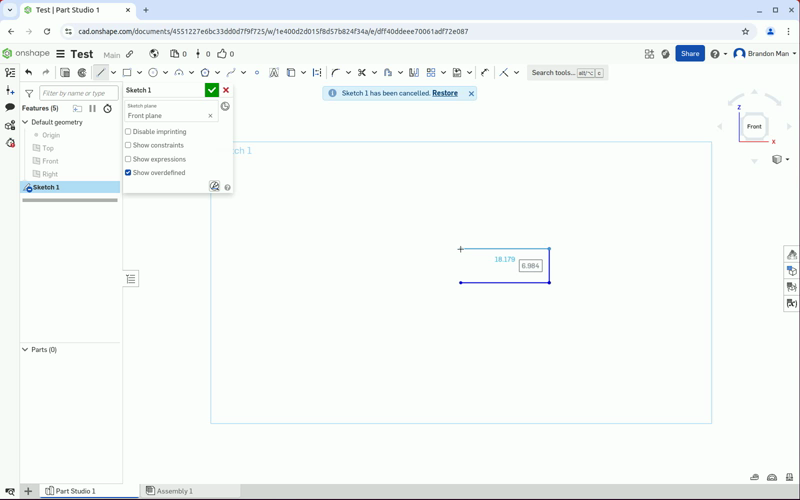
mouse_move(490, 248)
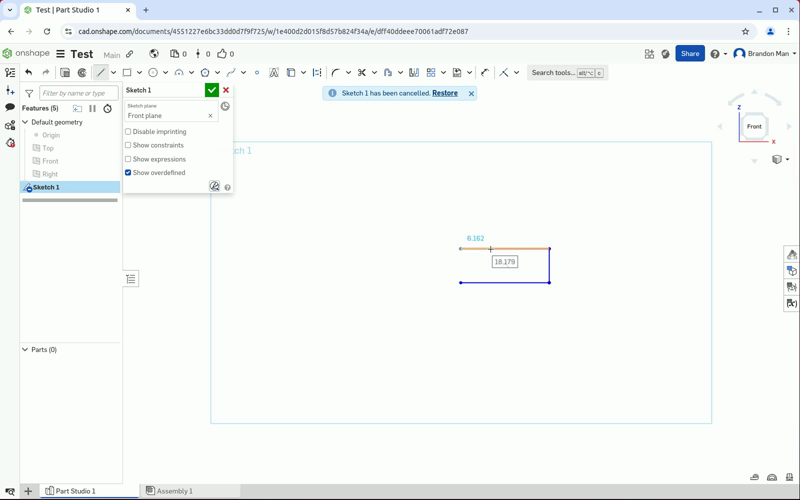
key_down(shift)
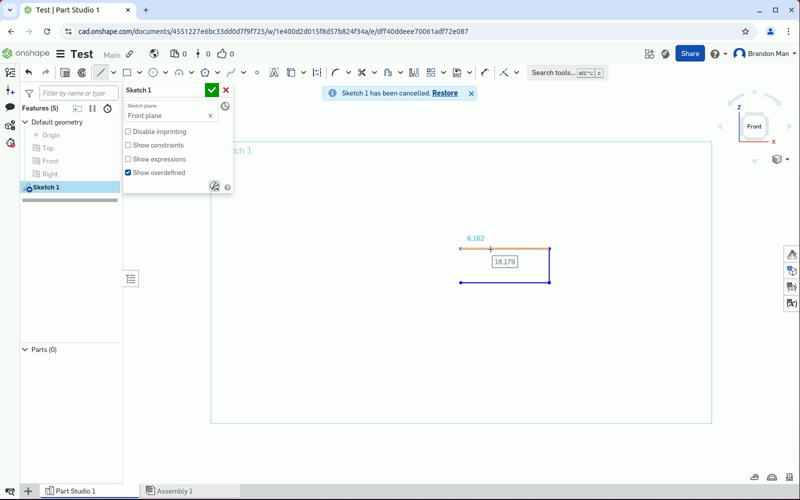
mouse_move(460, 282)
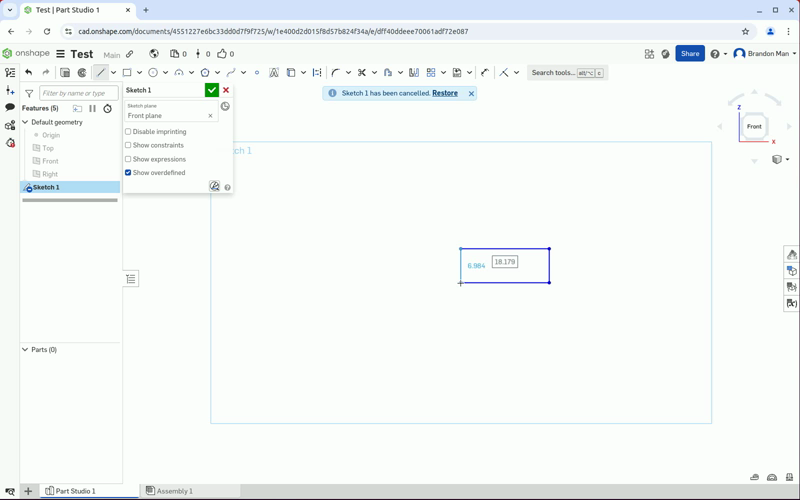
key_up(shift)
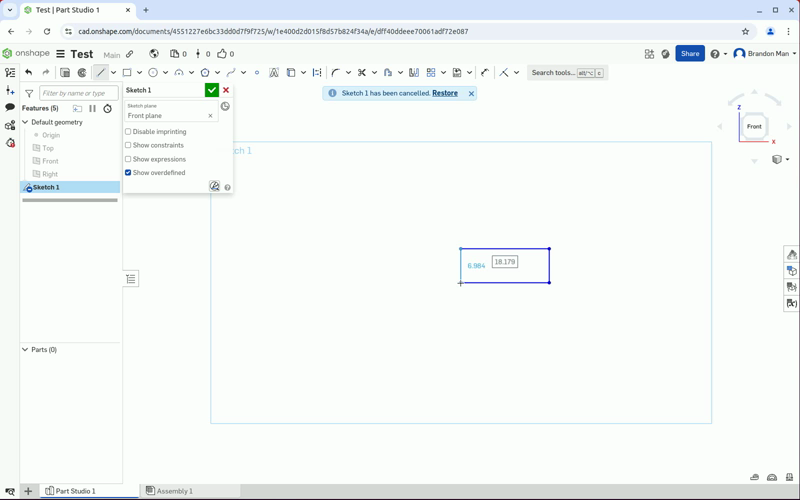
click(460, 282)
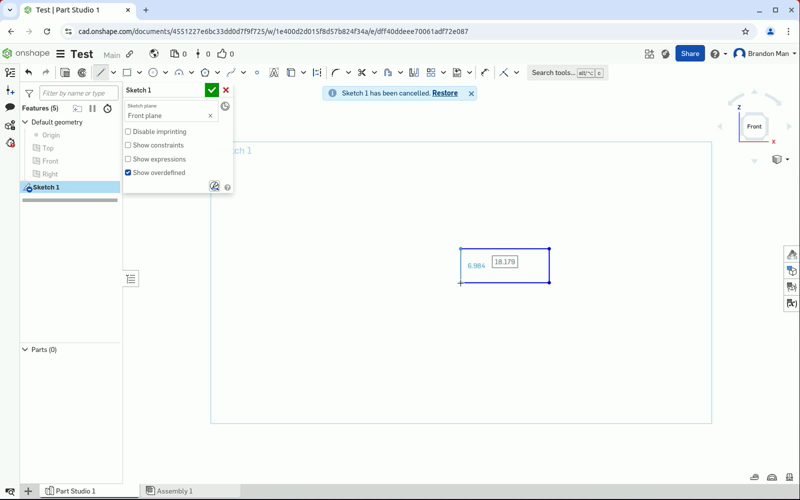
key(esc)
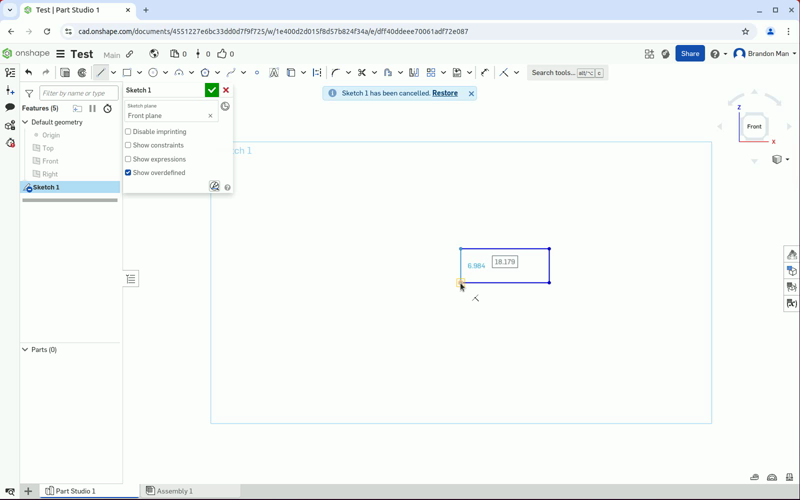
mouse_move(533, 252)
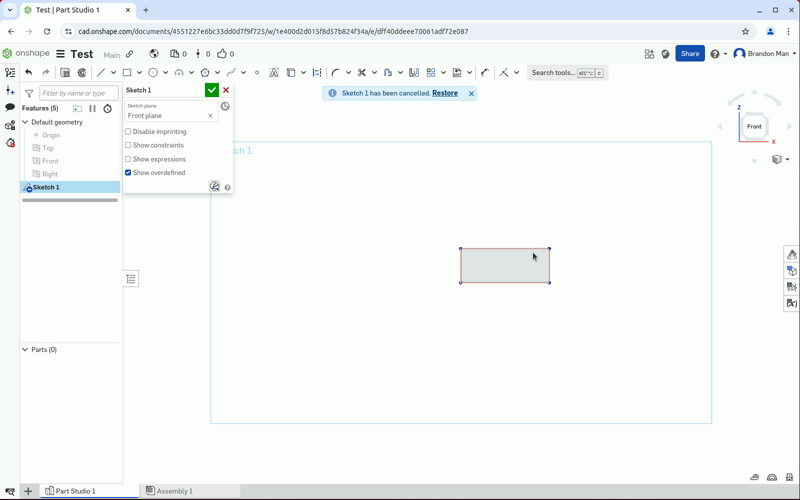
click(533, 252)
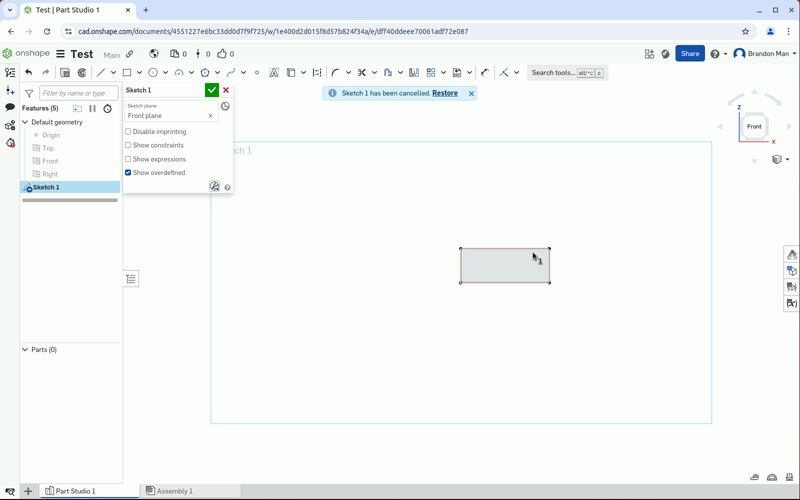
mouse_move(73, 352)
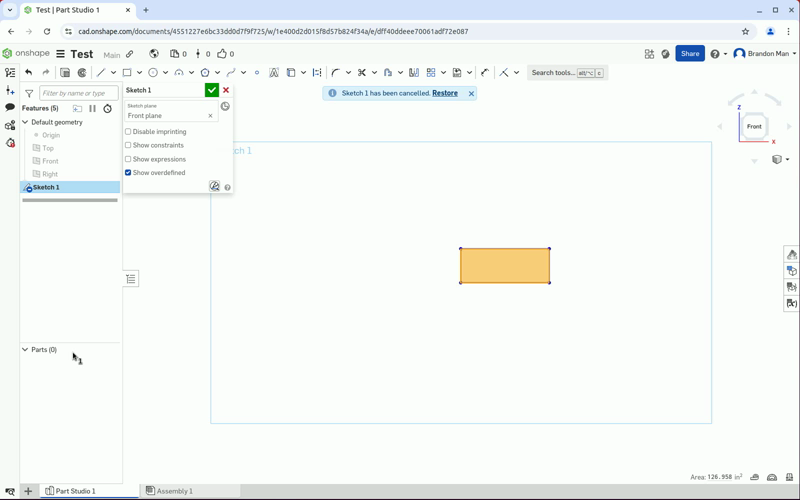
key(shift+y)
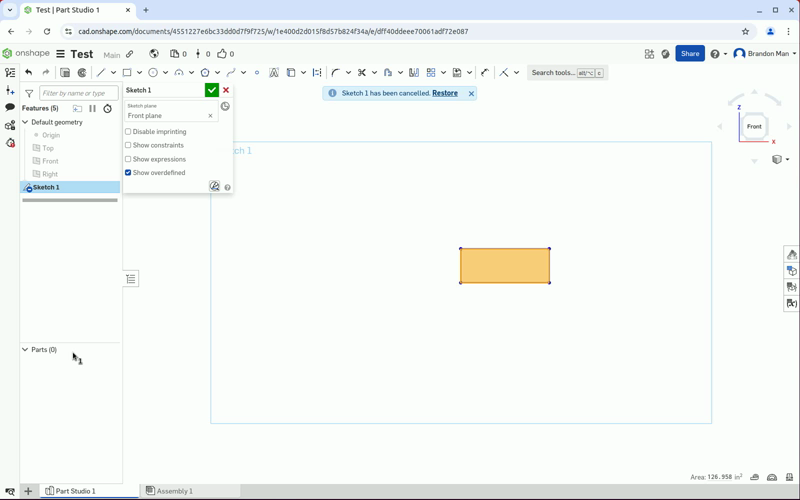
key(shift+e)
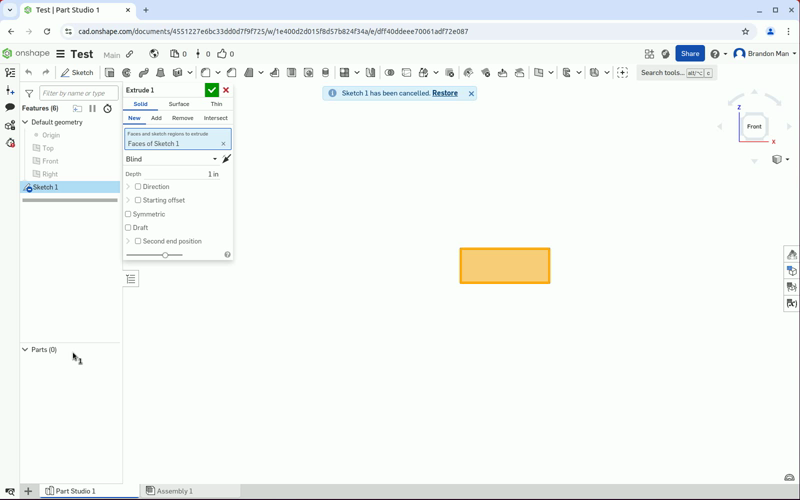
mouse_move(143, 106)
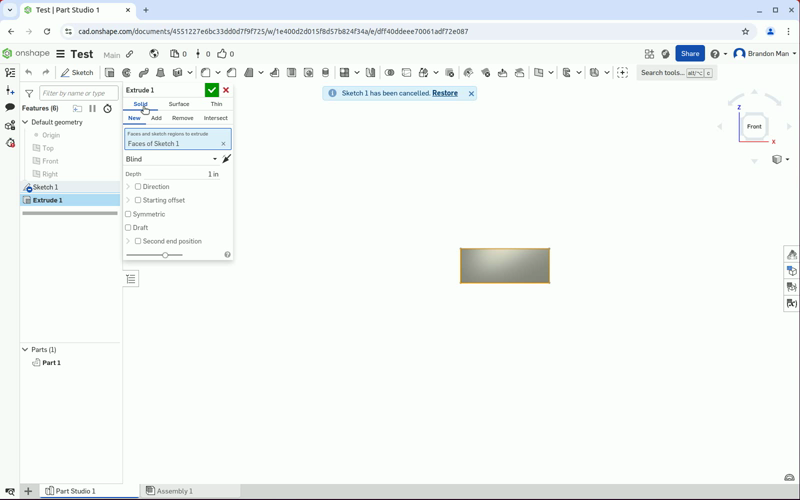
click(143, 106)
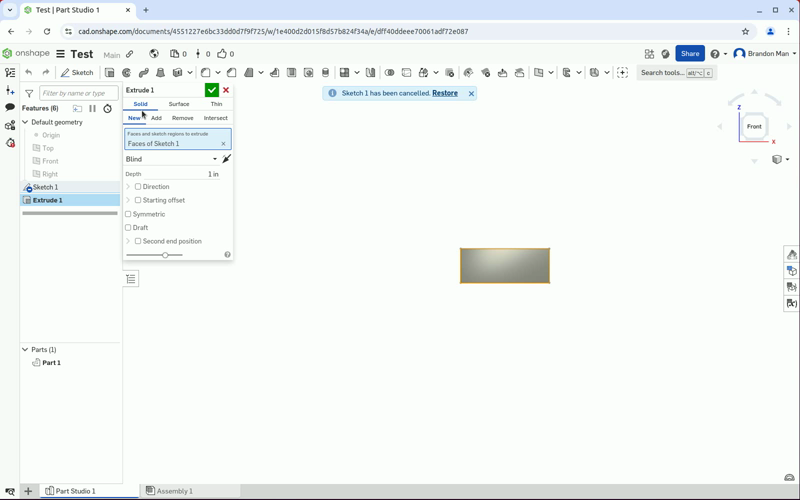
mouse_move(137, 120)
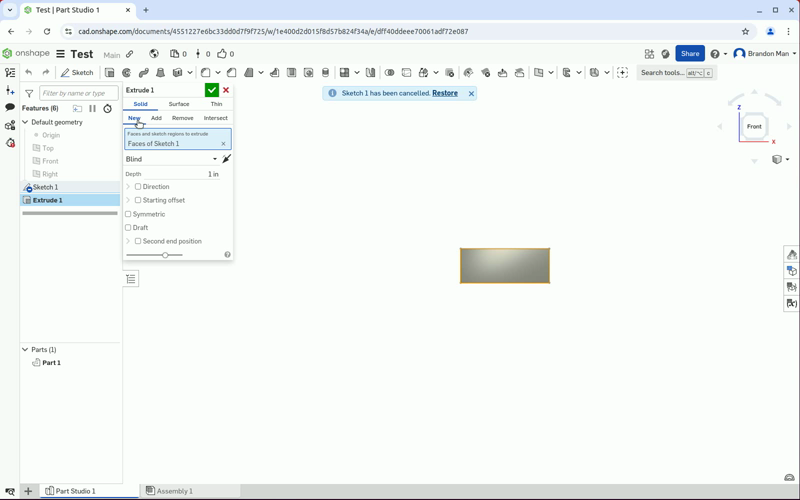
click(137, 120)
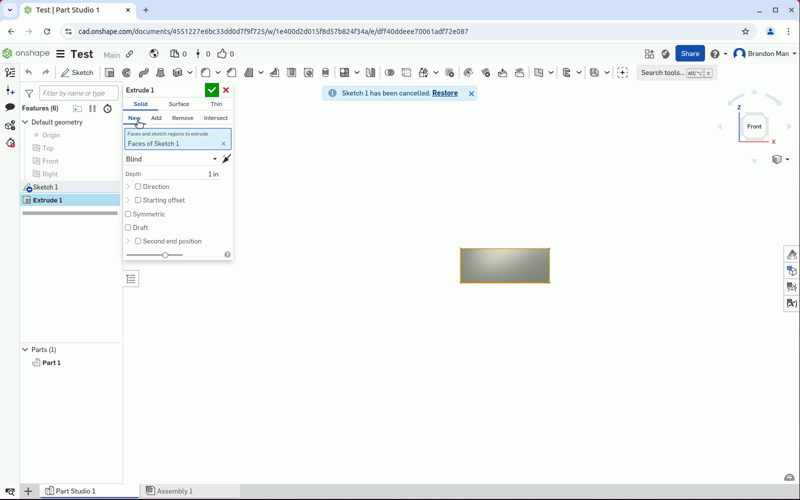
key(tab, 4)
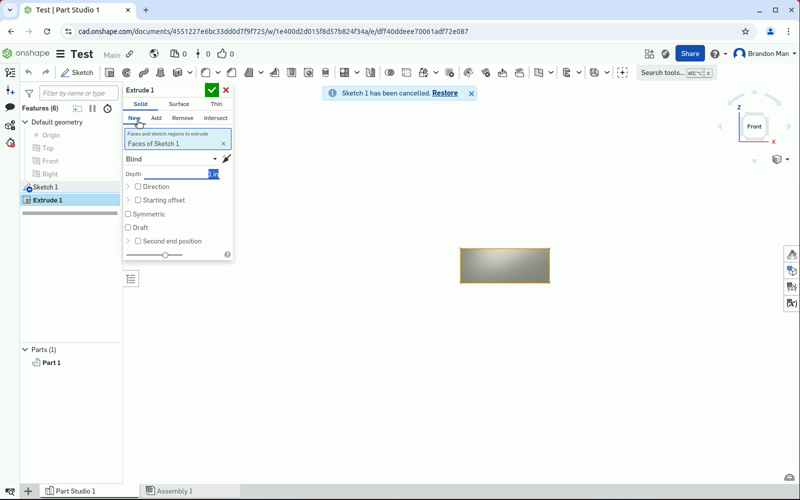
text(23.108)
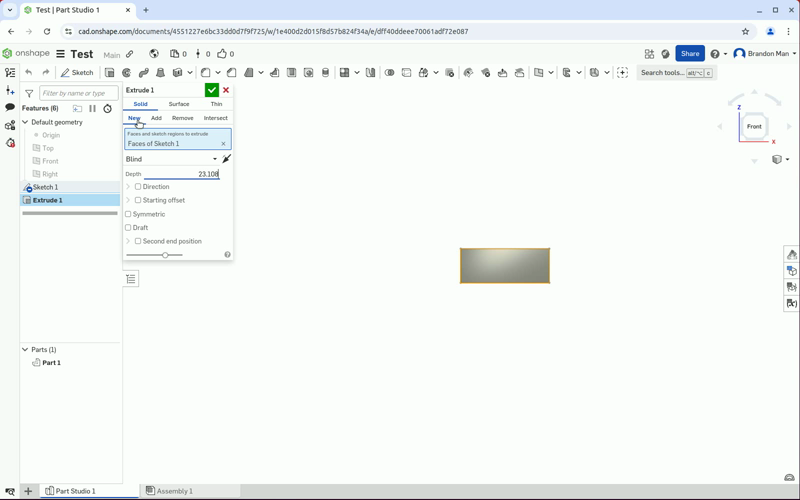
key(enter)
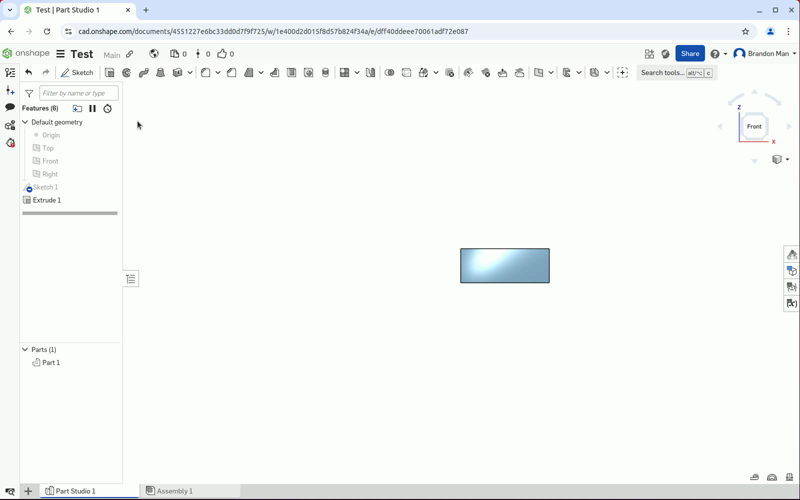
key(shift+h)
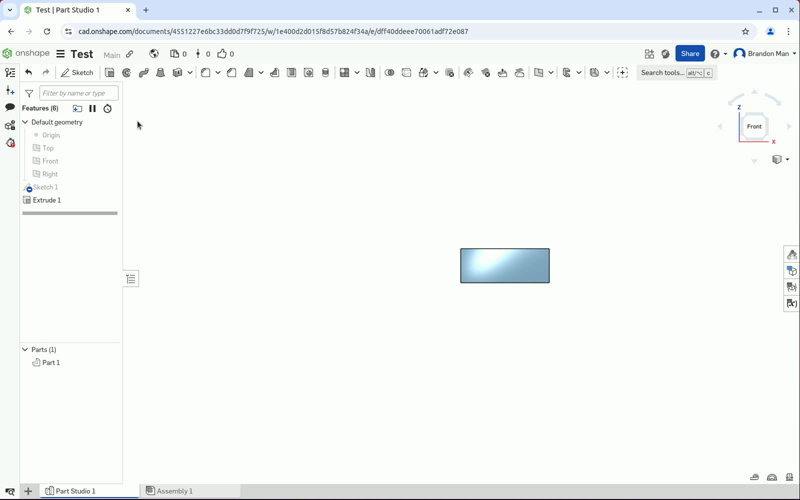
key(shift+h)
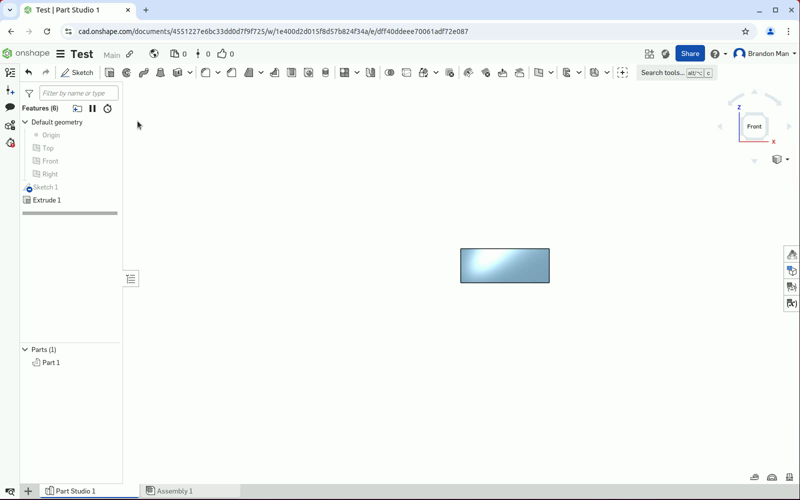
mouse_move(73, 189)
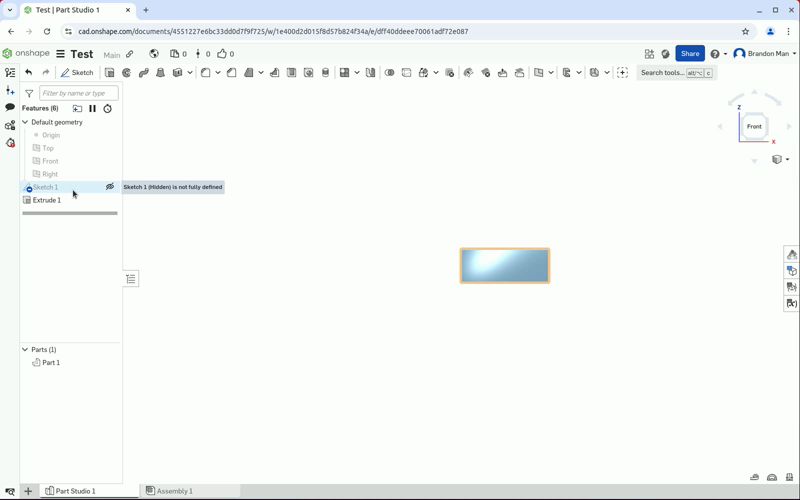
click(73, 189)
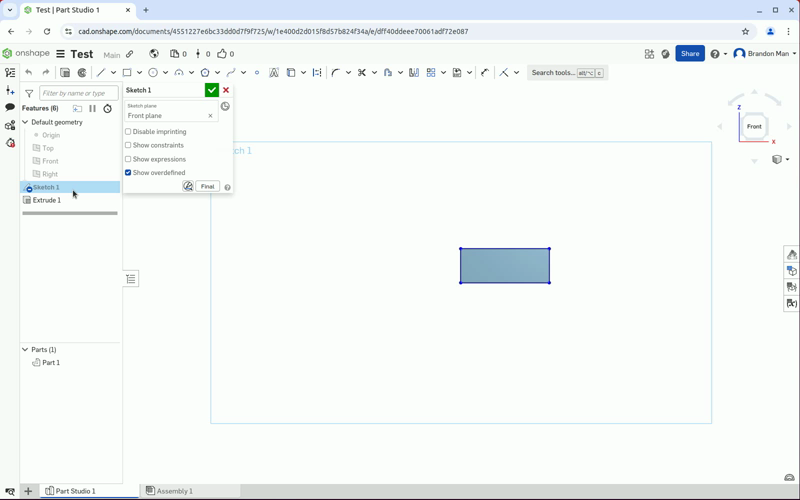
mouse_move(229, 92)
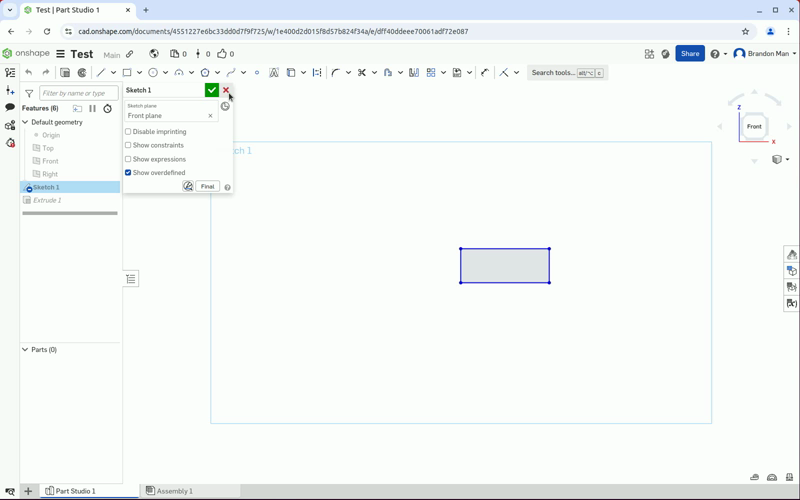
click(229, 92)
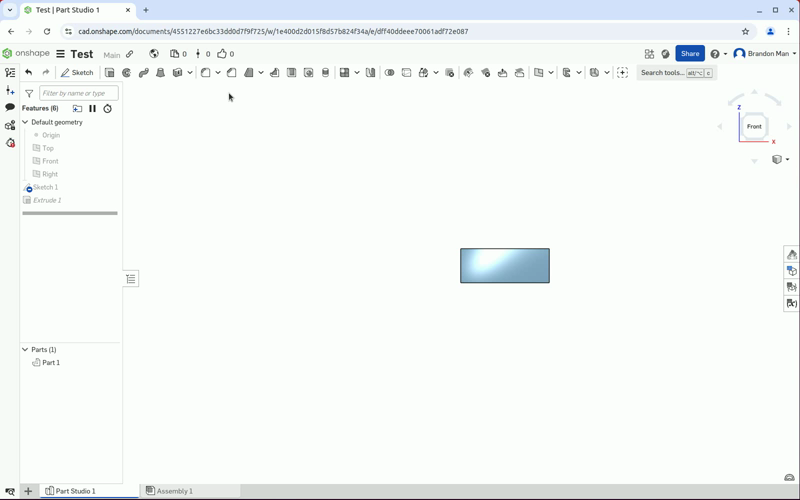
mouse_move(73, 352)
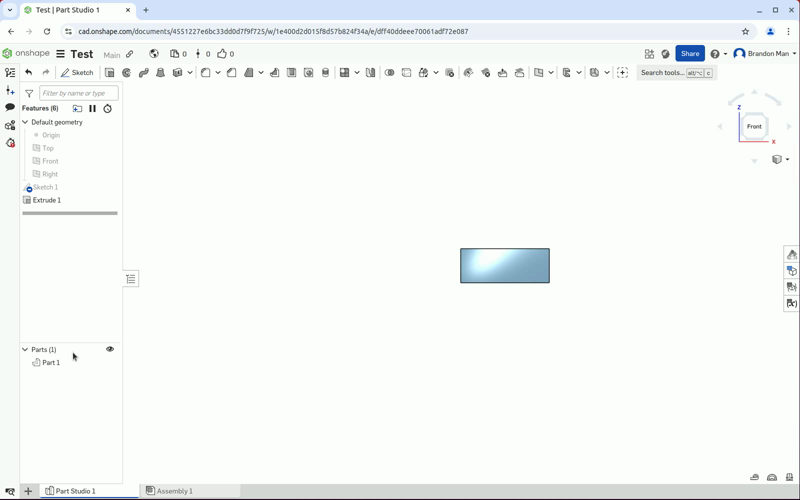
key(y)
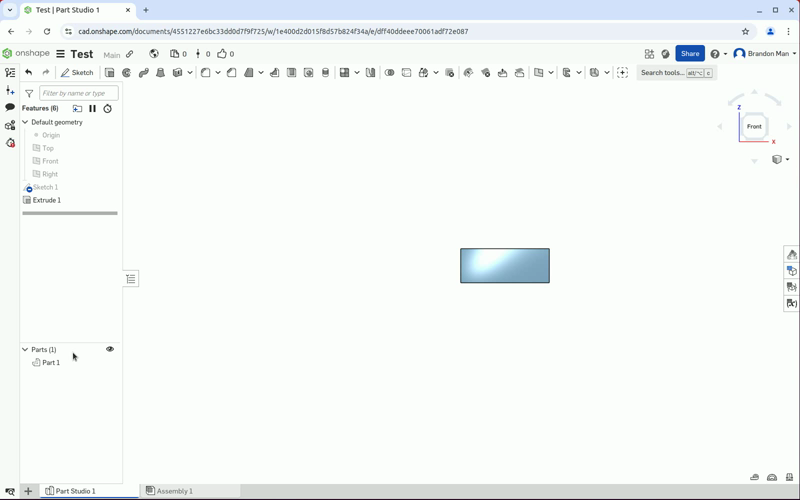
key(shift+p)
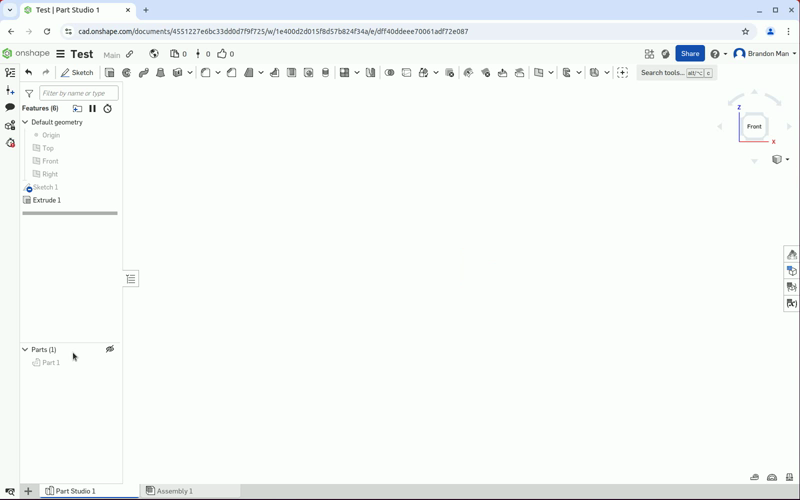
key(space)
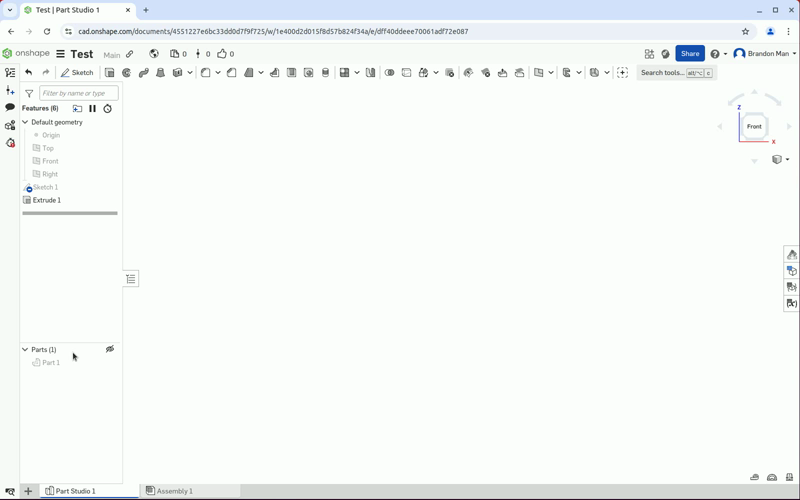
key_down(shift)
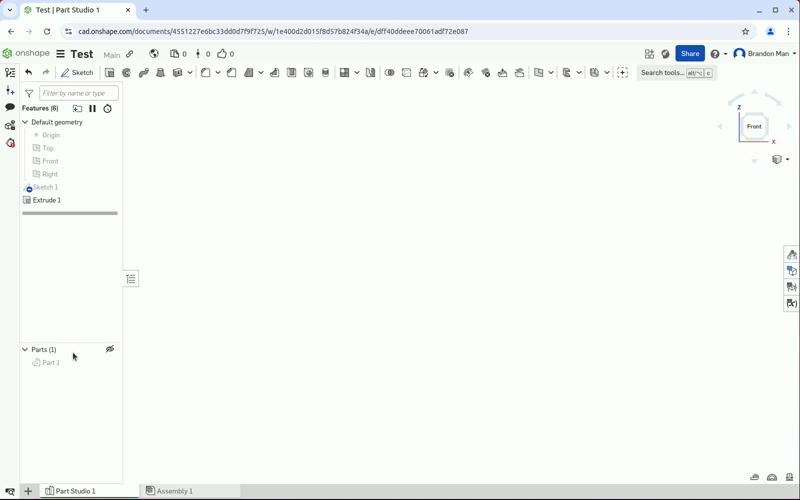
key(down)
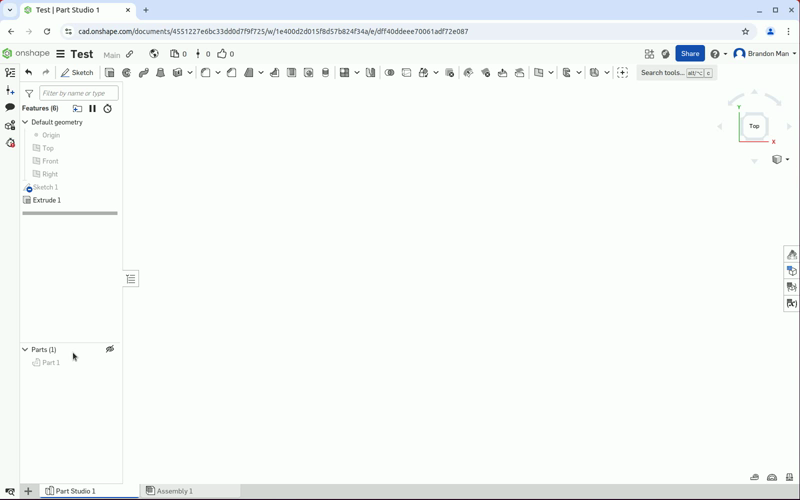
key_up(shift)
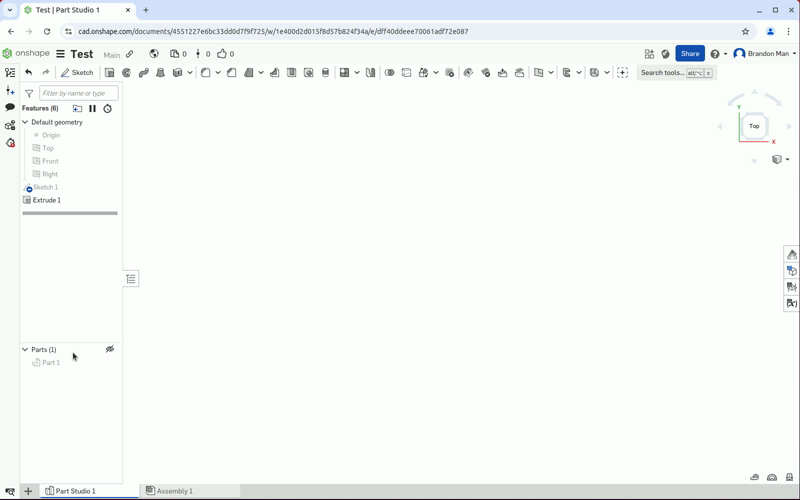
mouse_move(73, 352)
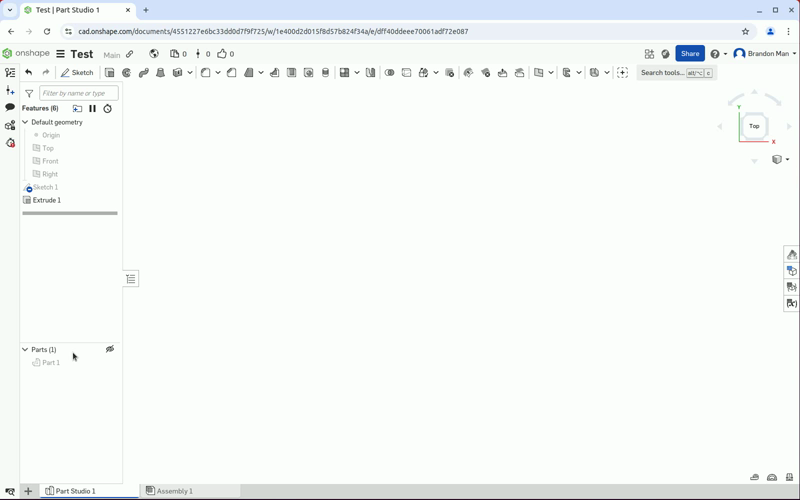
key(shift+y)
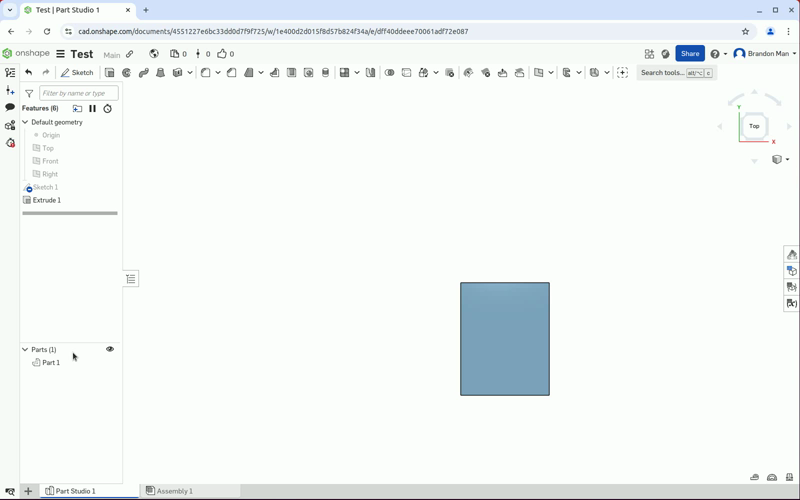
mouse_move(541, 75)
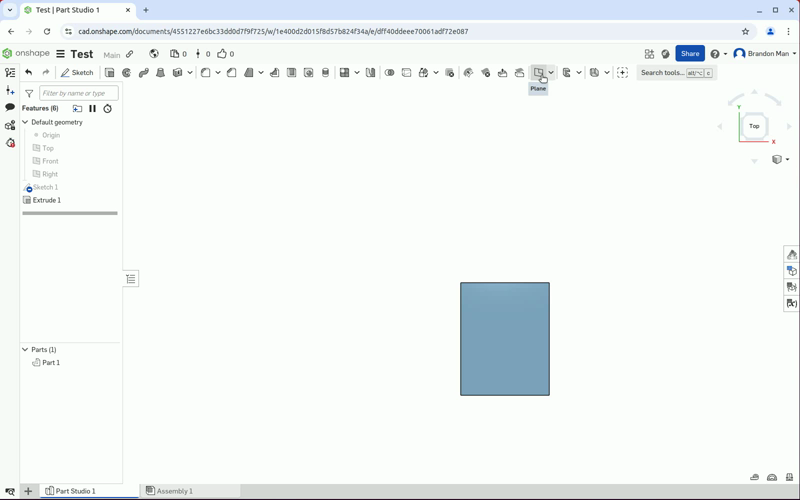
click(541, 75)
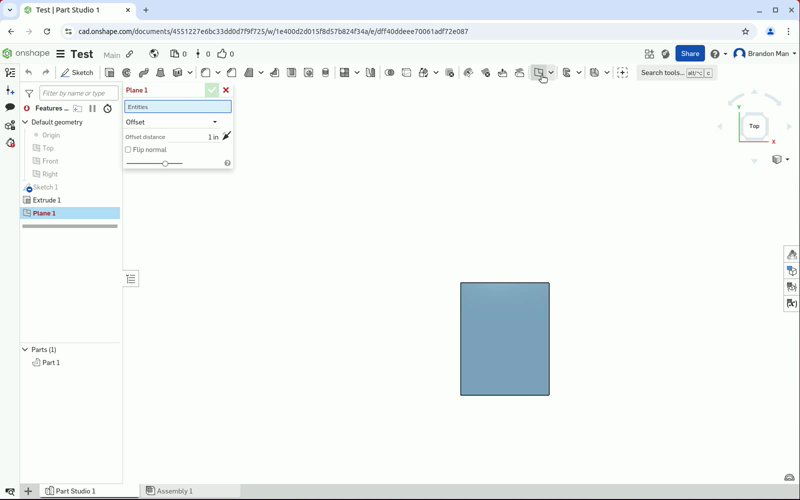
mouse_move(73, 150)
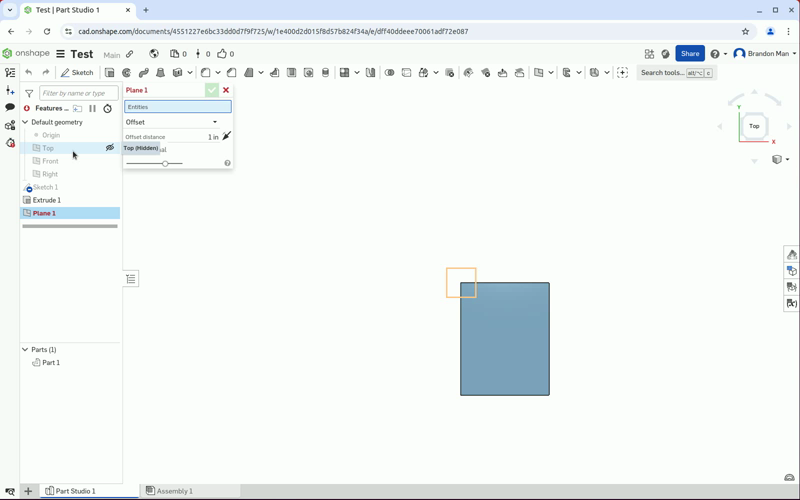
click(73, 150)
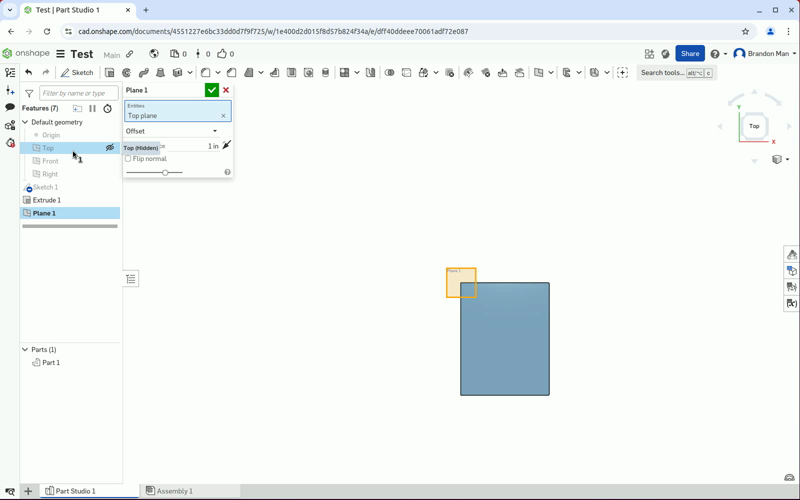
key(tab, 2)
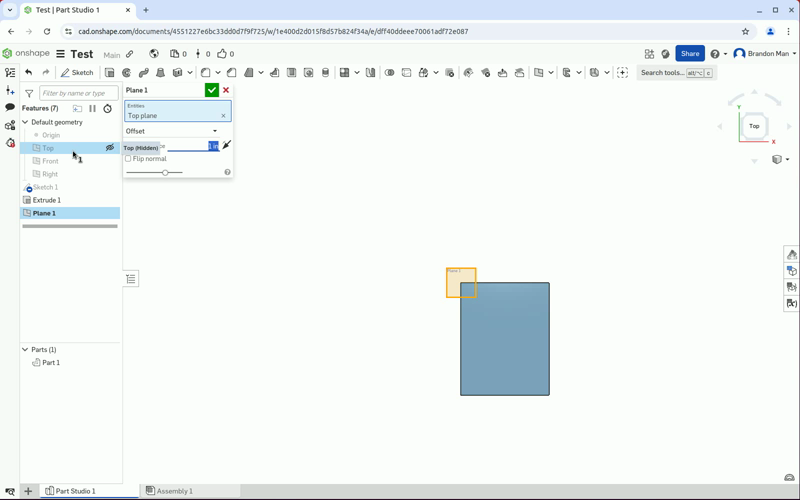
text(6.994)
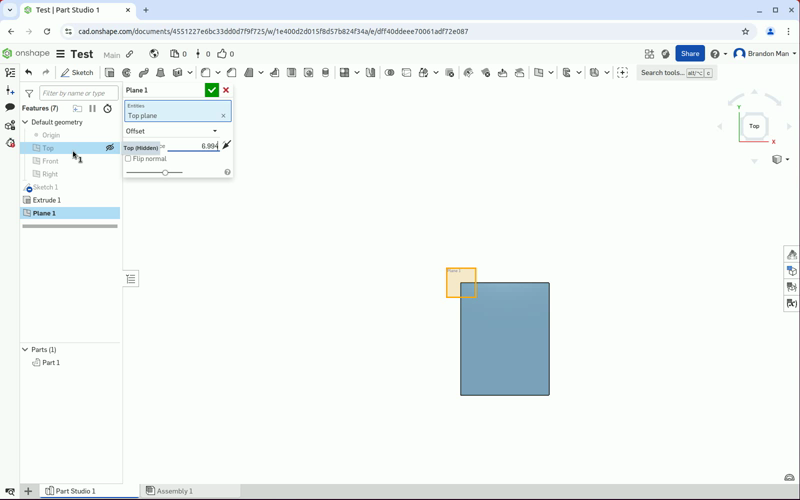
key(enter, 2)
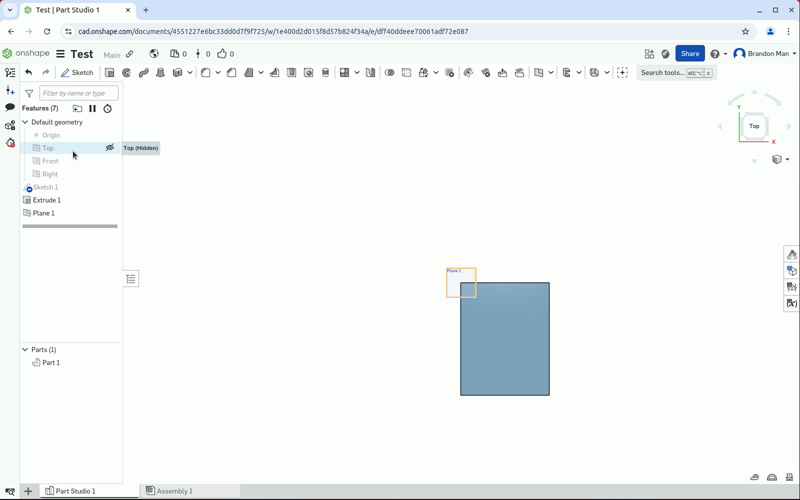
key(shift+s)
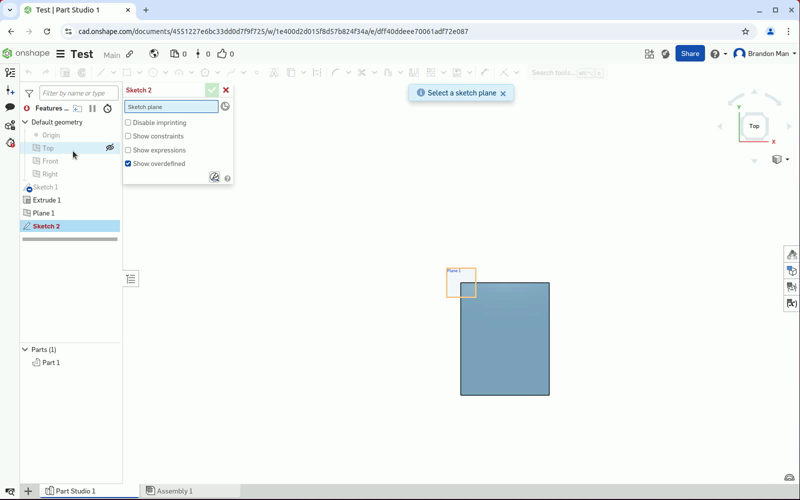
mouse_move(73, 215)
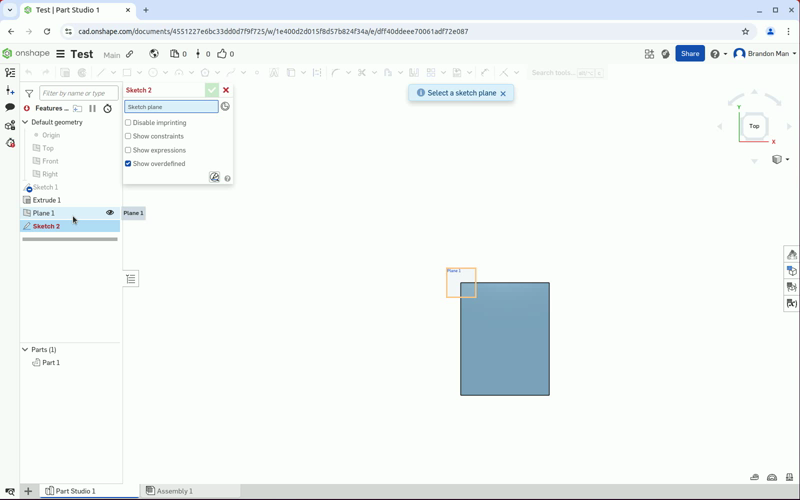
click(73, 215)
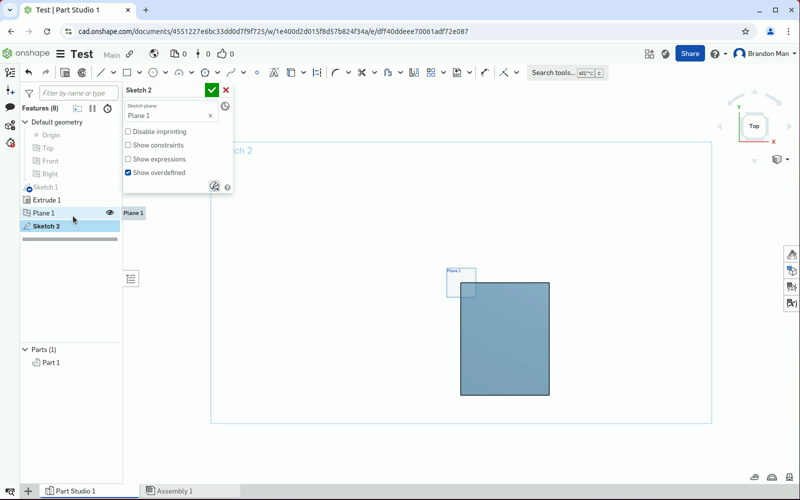
mouse_move(73, 352)
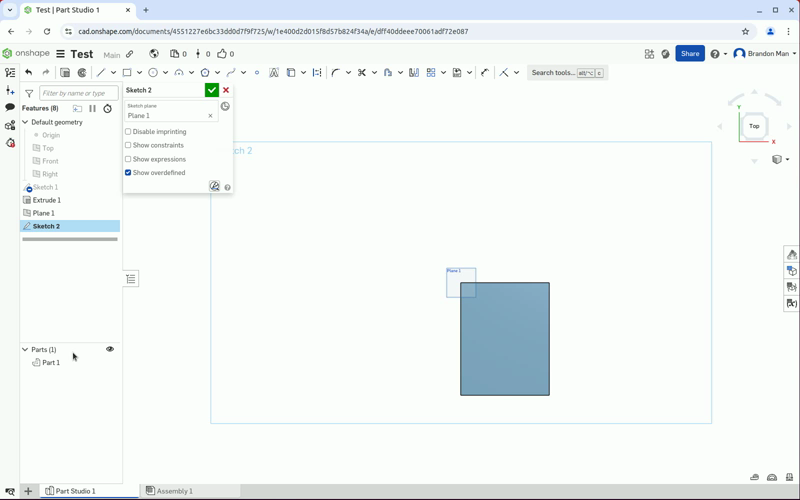
key(y)
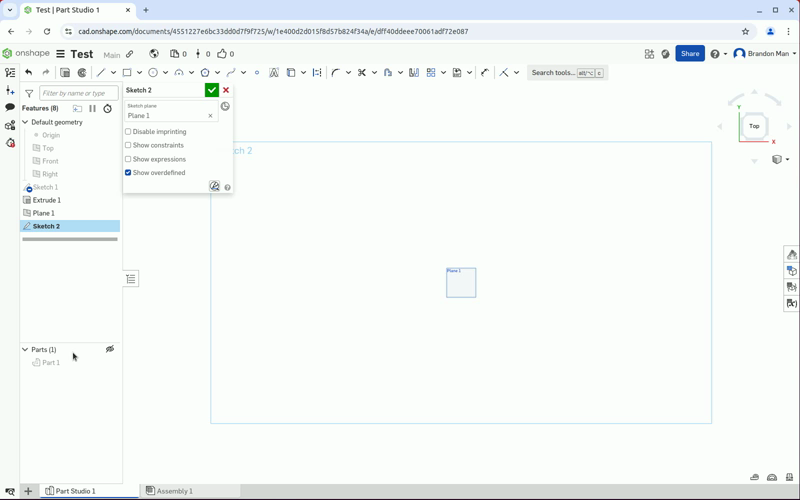
key(l)
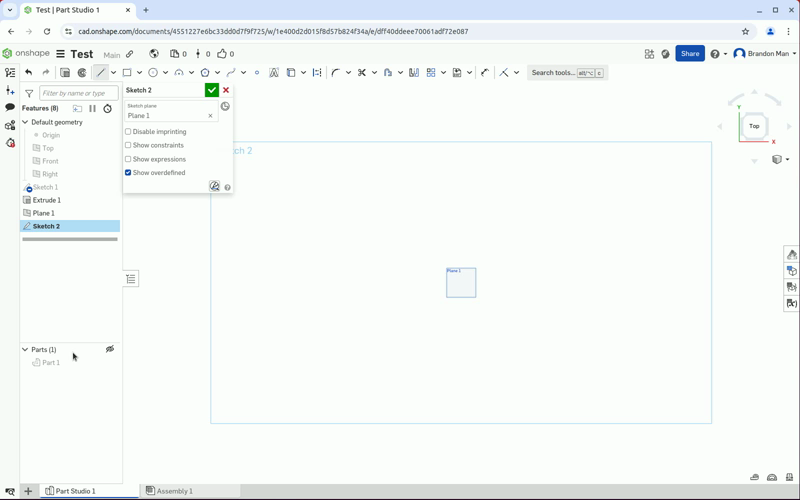
key_down(shift)
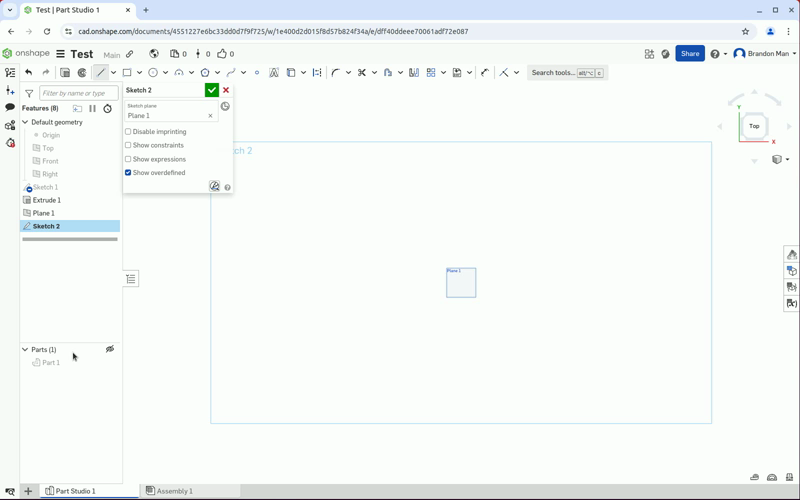
mouse_move(460, 303)
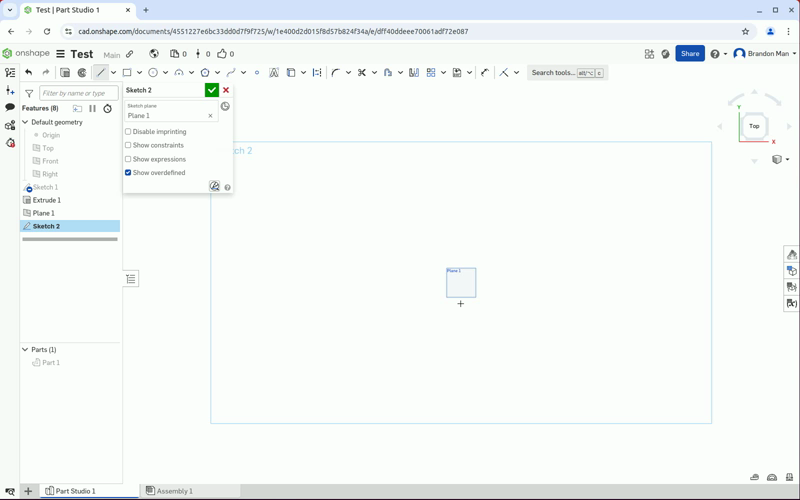
click(460, 303)
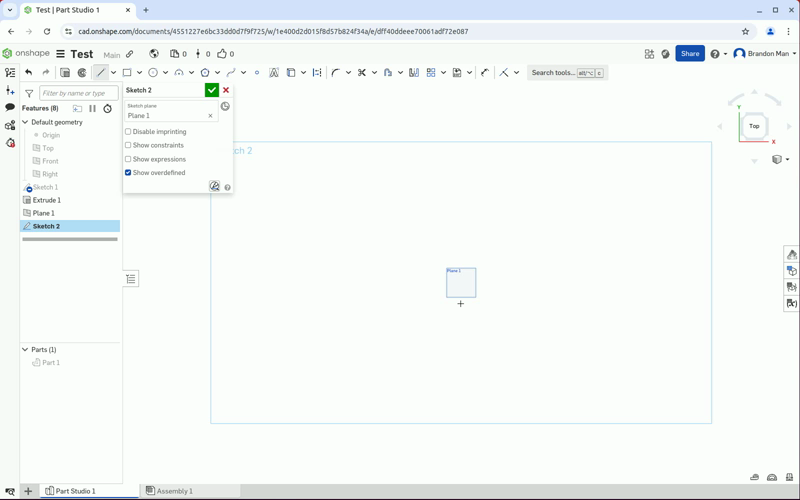
key_up(shift)
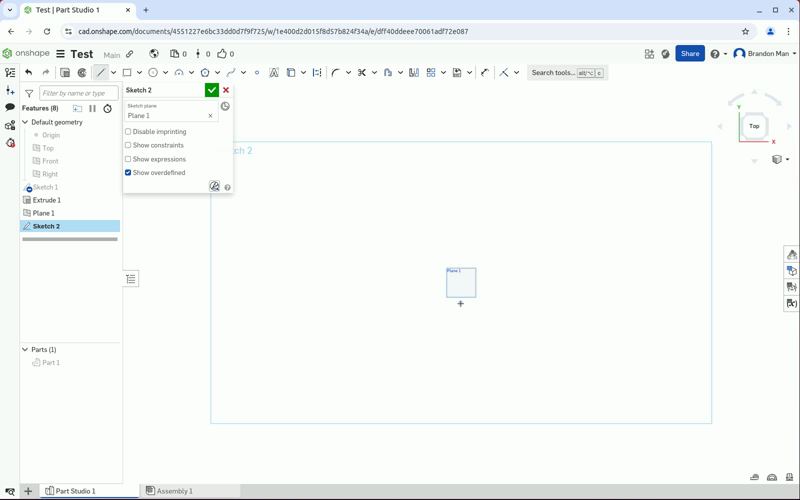
key_down(shift)
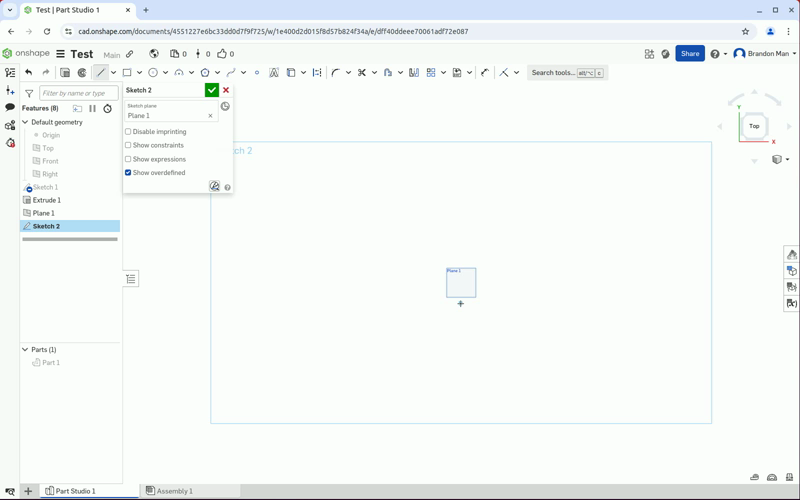
mouse_move(549, 303)
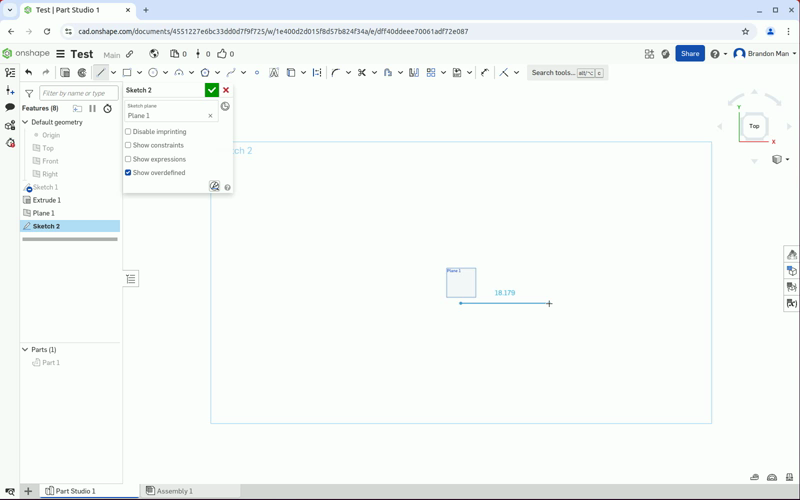
click(549, 303)
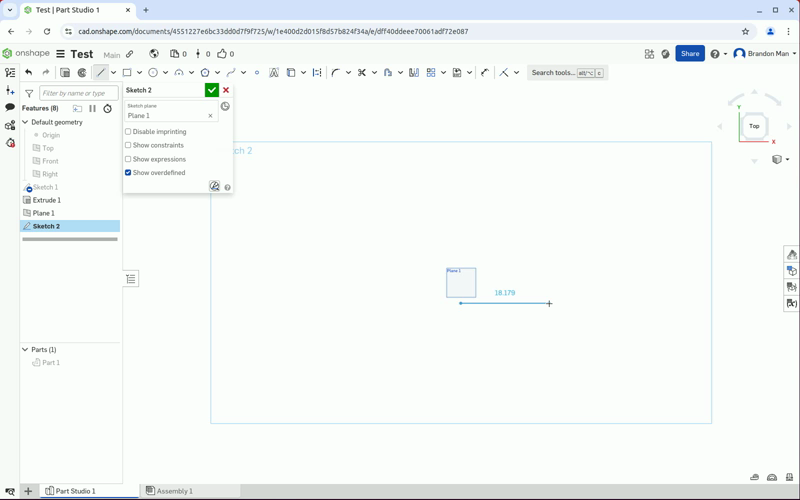
key_up(shift)
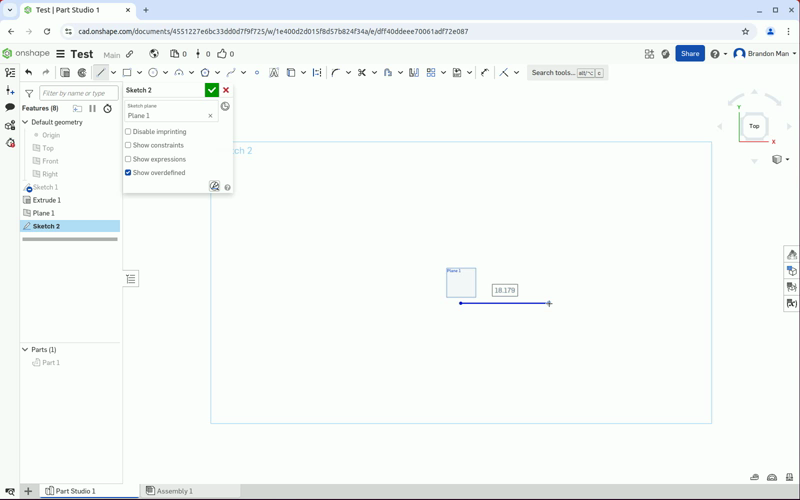
key_down(shift)
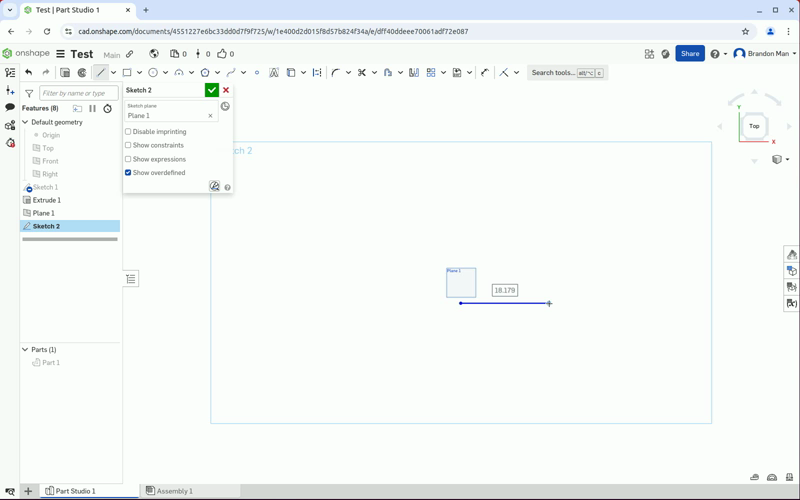
mouse_move(579, 303)
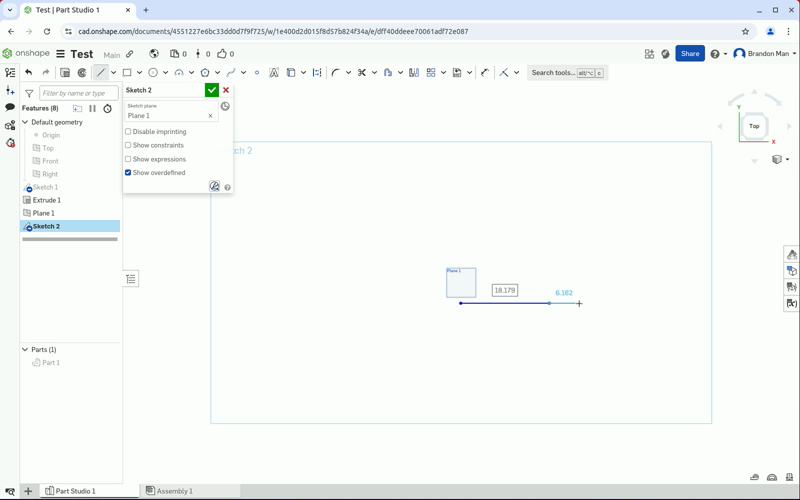
mouse_move(549, 283)
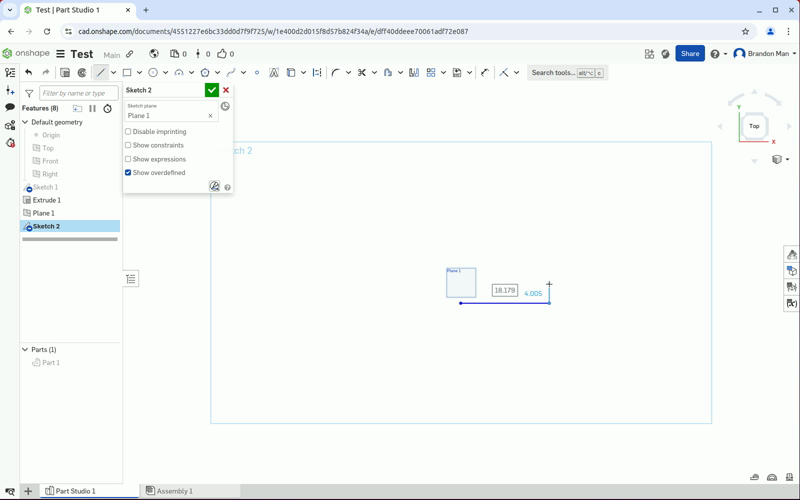
click(549, 283)
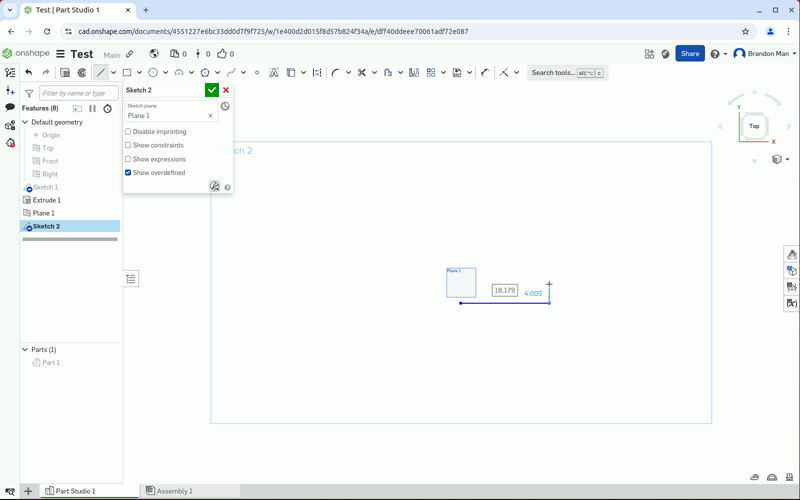
key_up(shift)
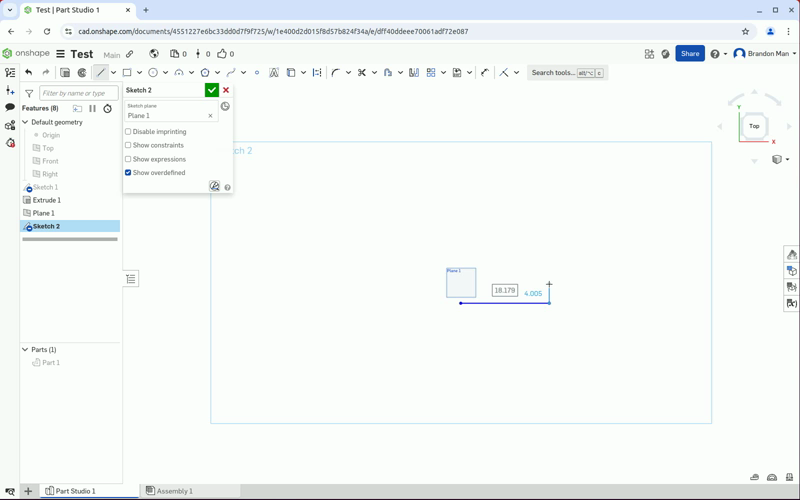
key_down(shift)
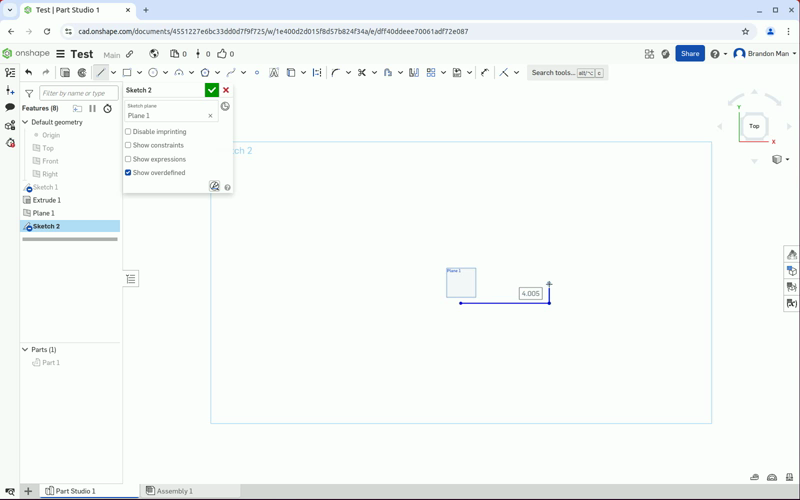
mouse_move(460, 283)
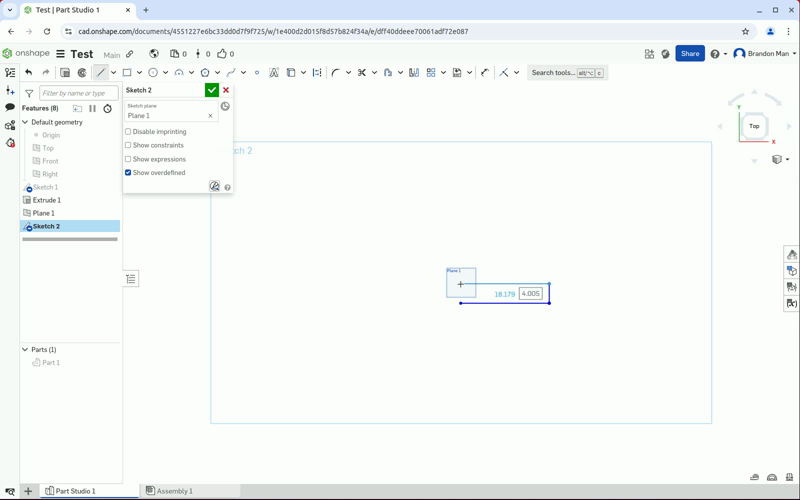
click(460, 283)
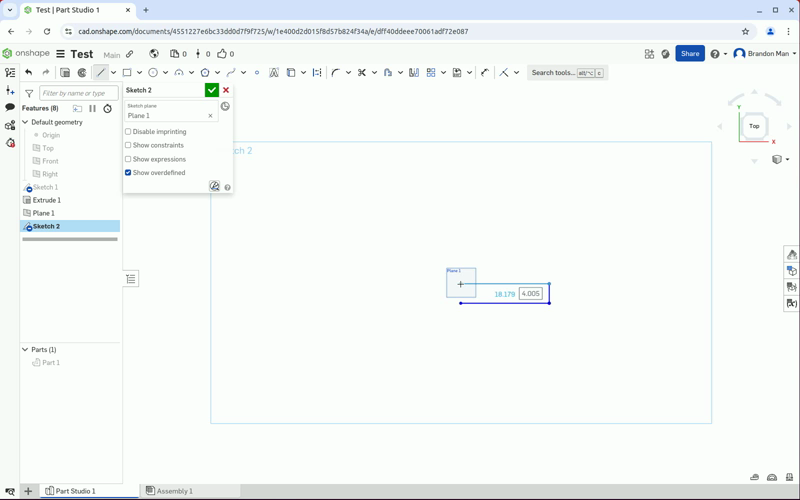
key_up(shift)
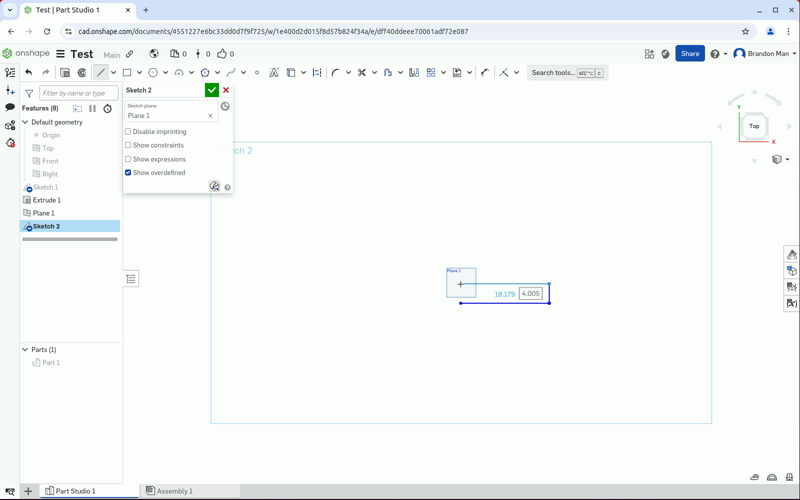
mouse_move(490, 283)
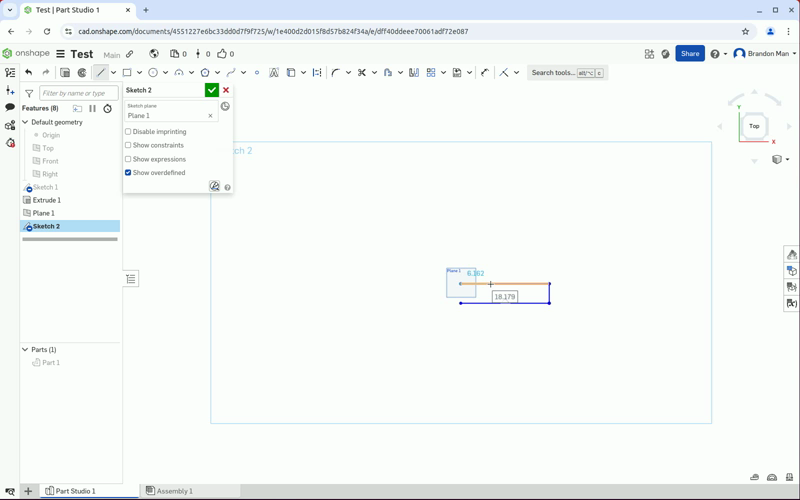
key_down(shift)
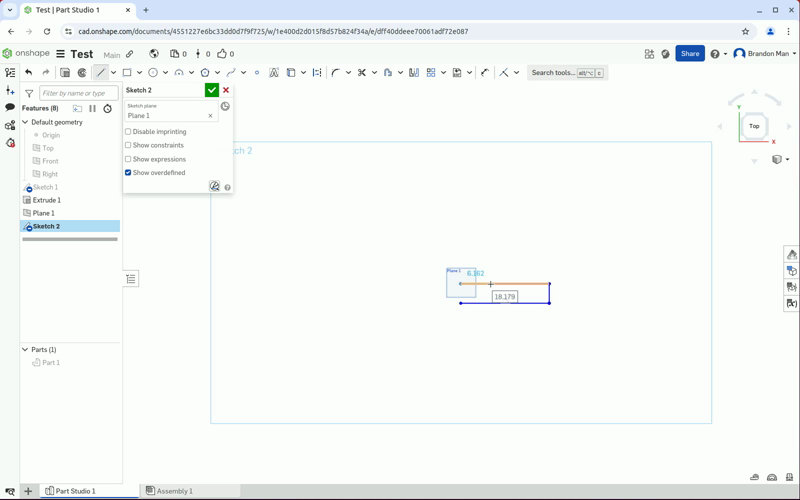
mouse_move(460, 303)
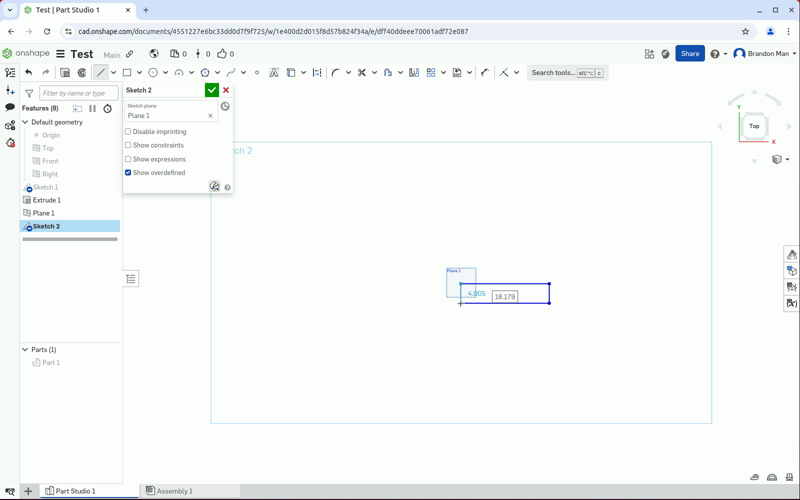
key_up(shift)
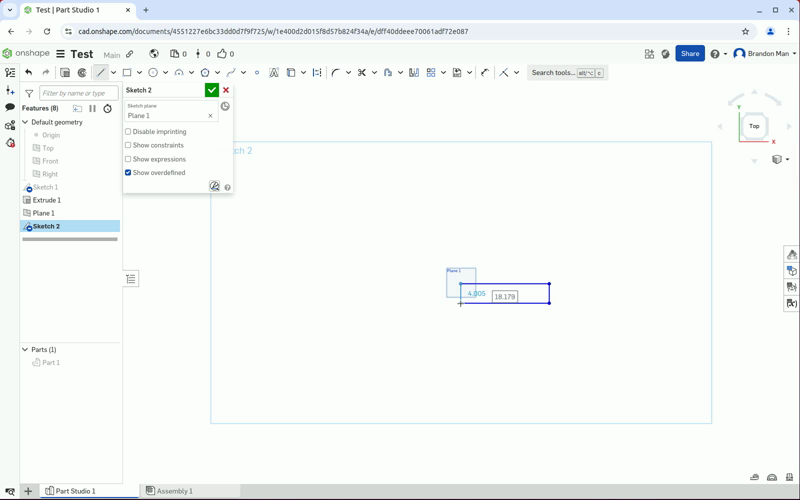
click(460, 303)
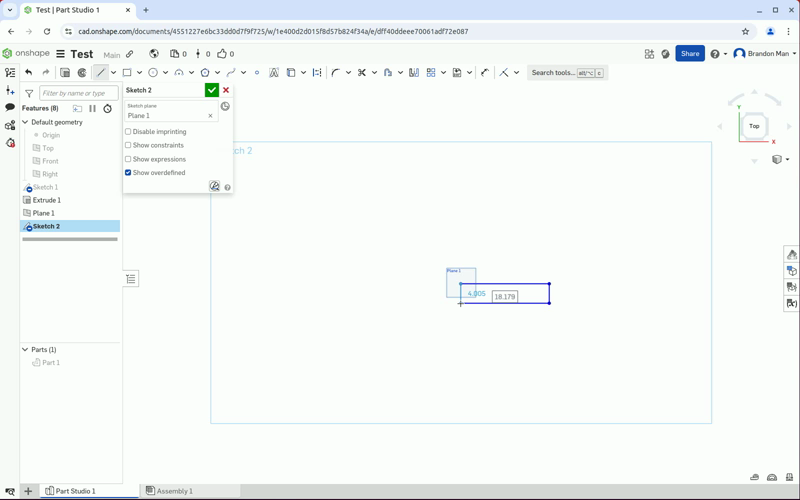
key(esc)
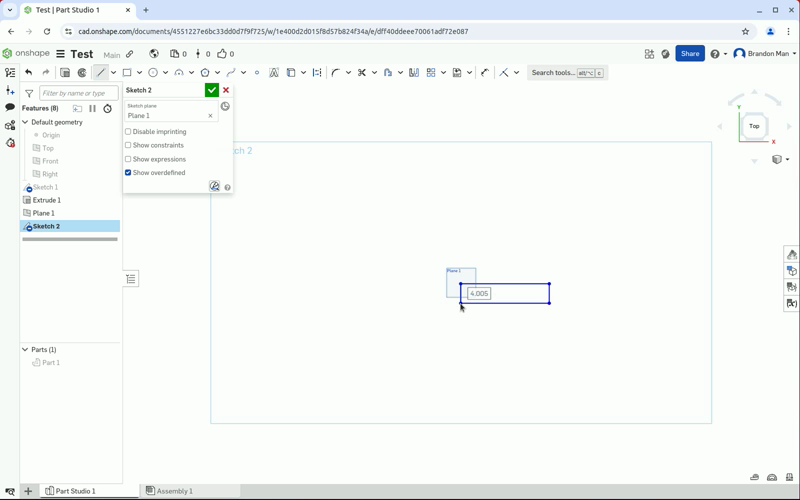
mouse_move(473, 287)
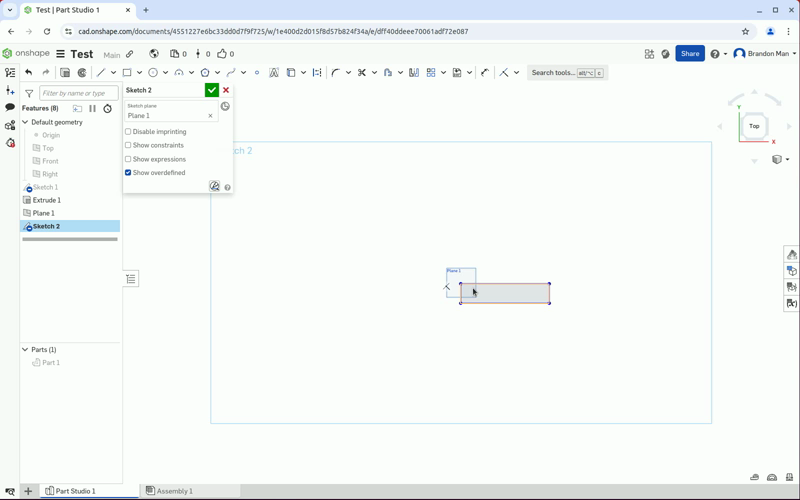
scroll(6)
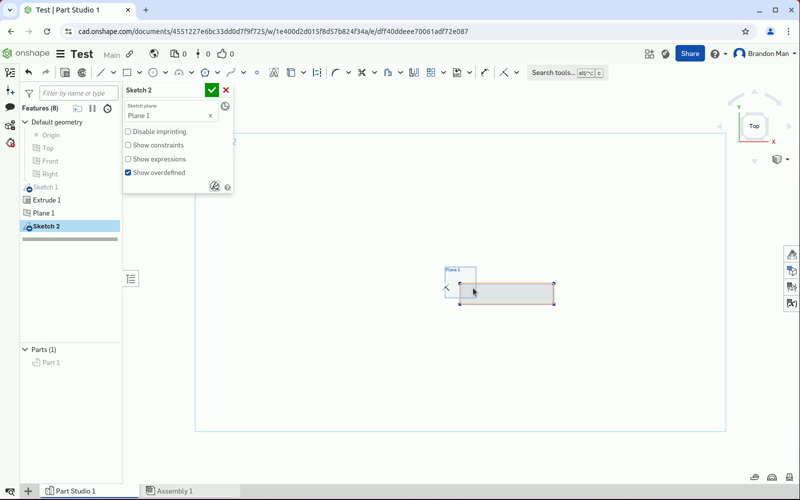
scroll(6)
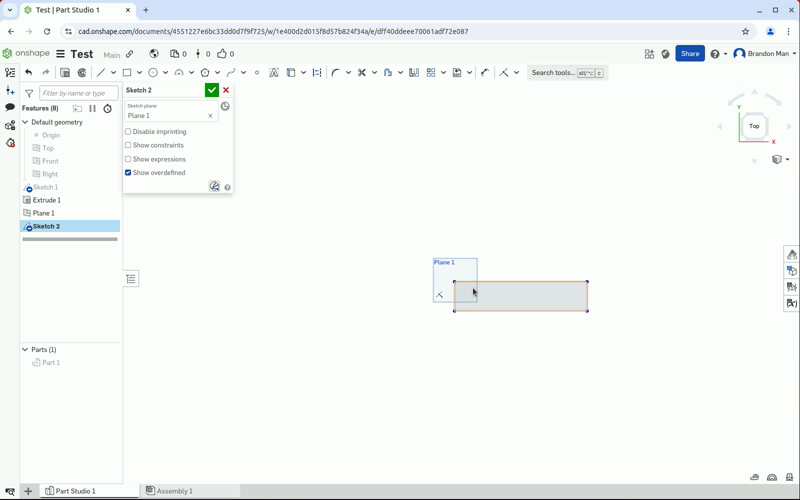
scroll(6)
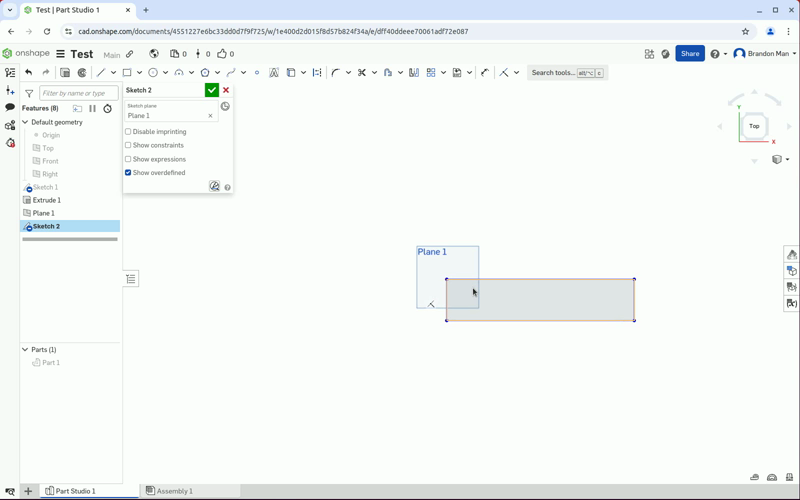
scroll(6)
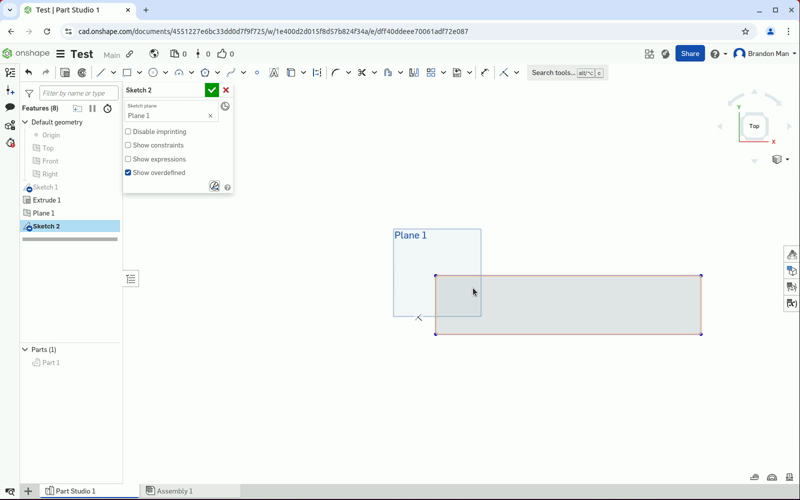
scroll(6)
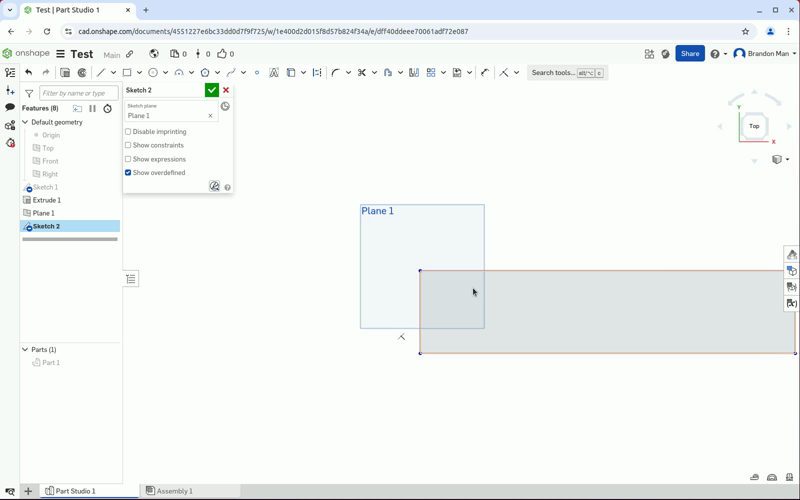
scroll(6)
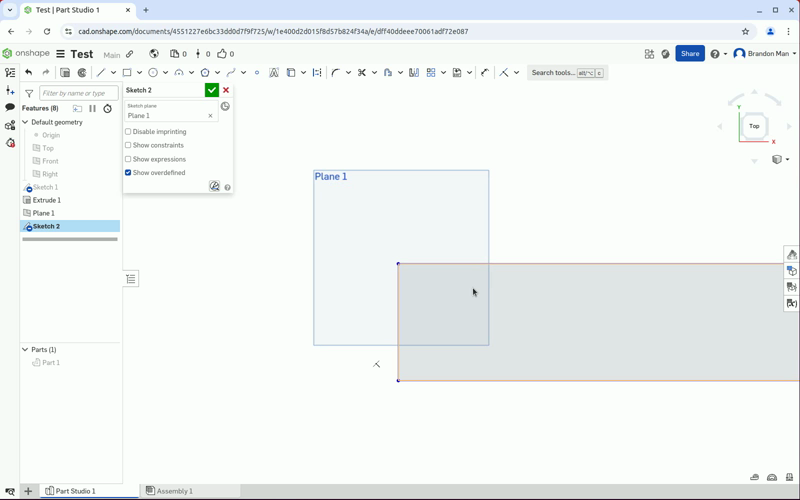
scroll(6)
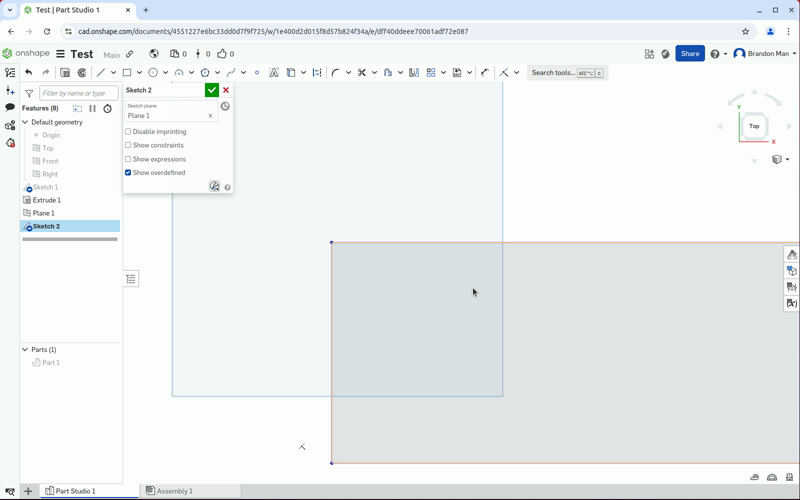
click(473, 287)
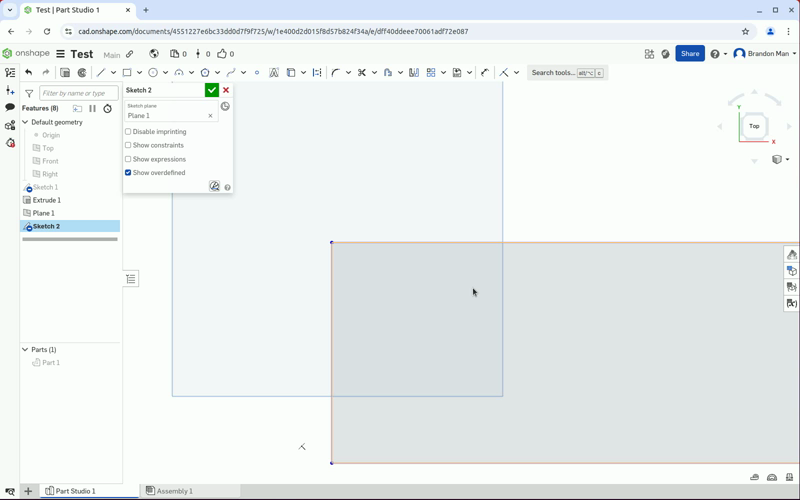
scroll(-6)
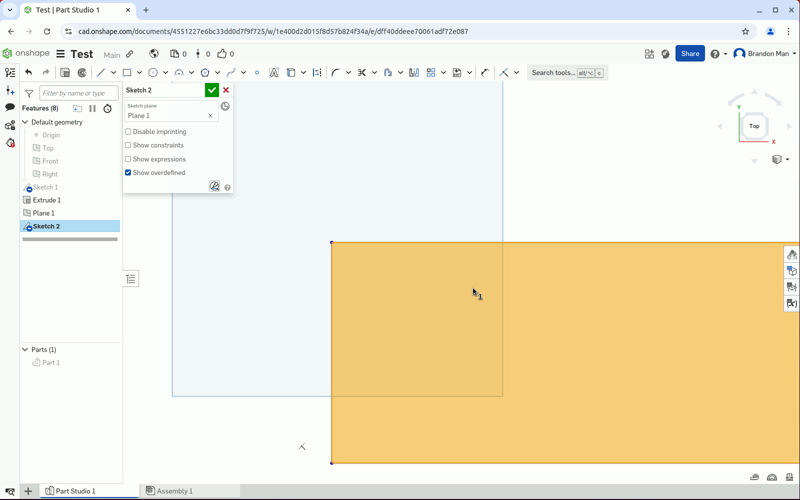
scroll(-6)
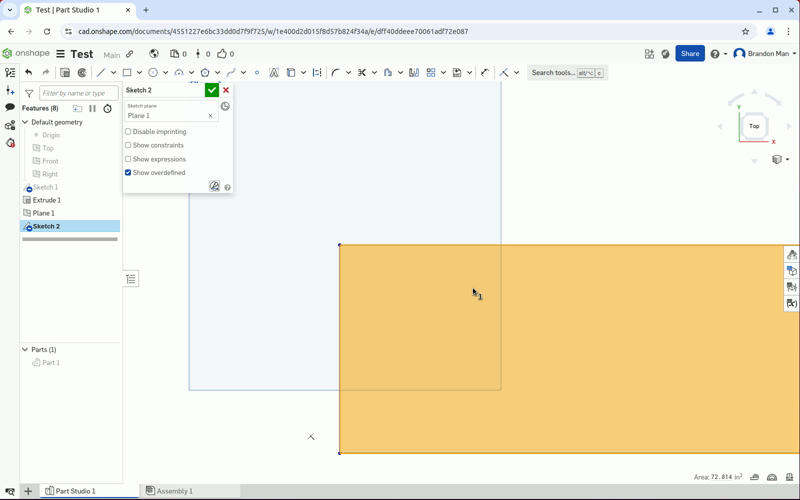
scroll(-6)
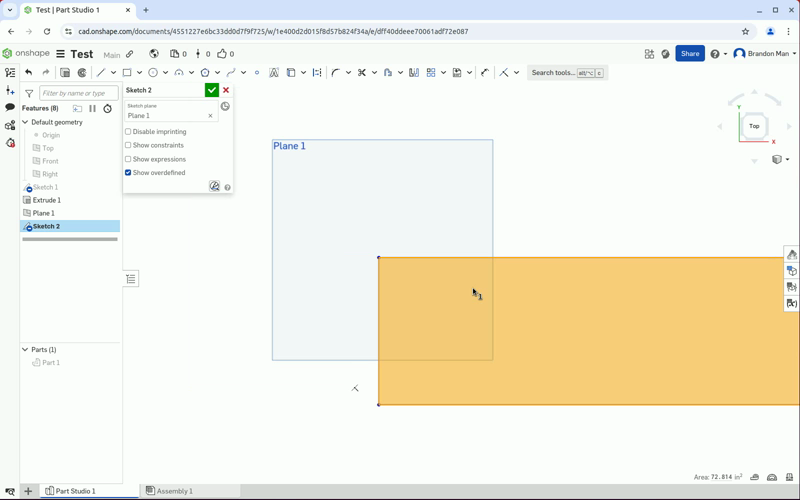
scroll(-6)
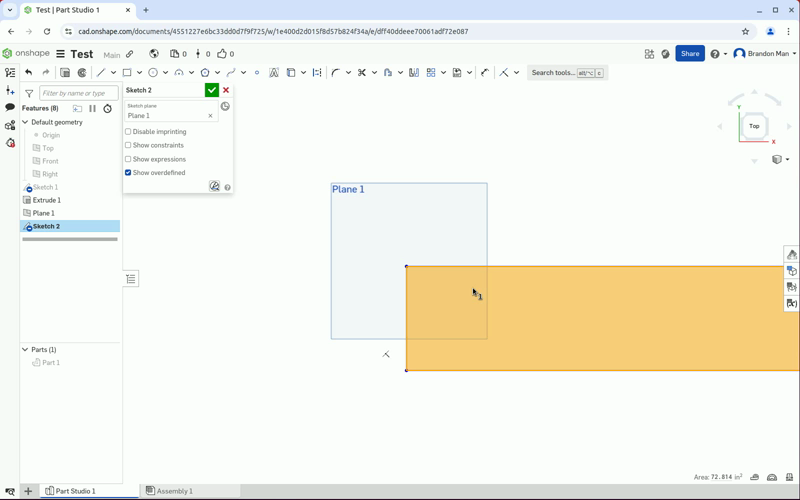
scroll(-6)
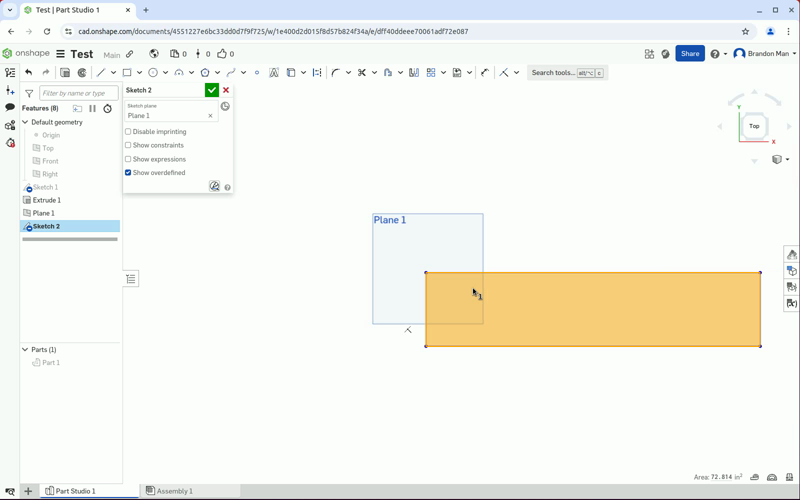
scroll(-6)
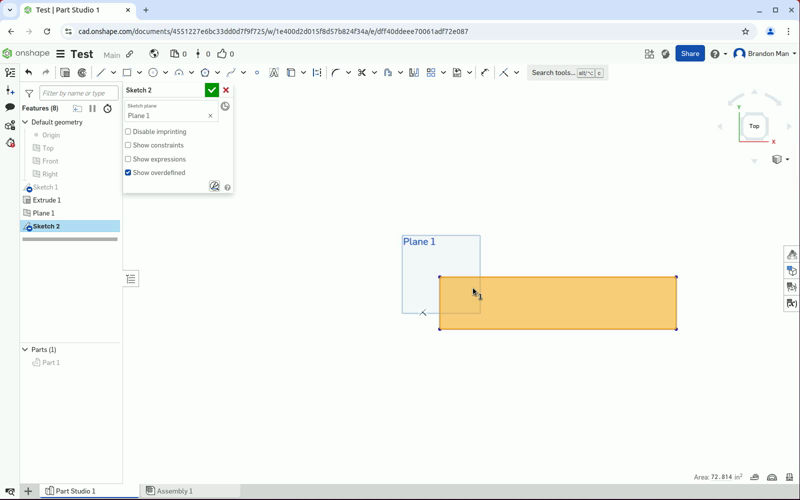
scroll(-6)
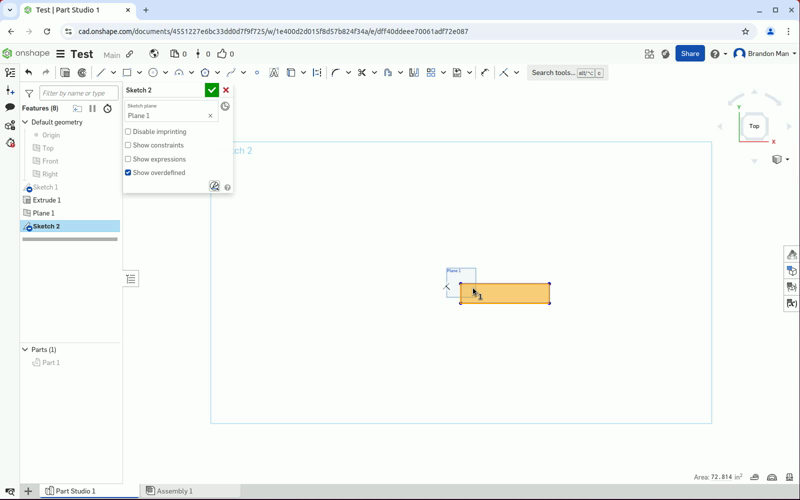
mouse_move(73, 352)
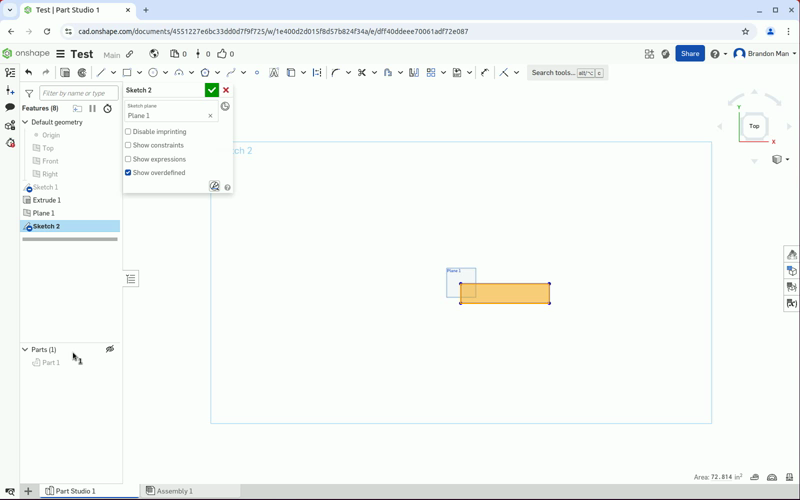
key(shift+y)
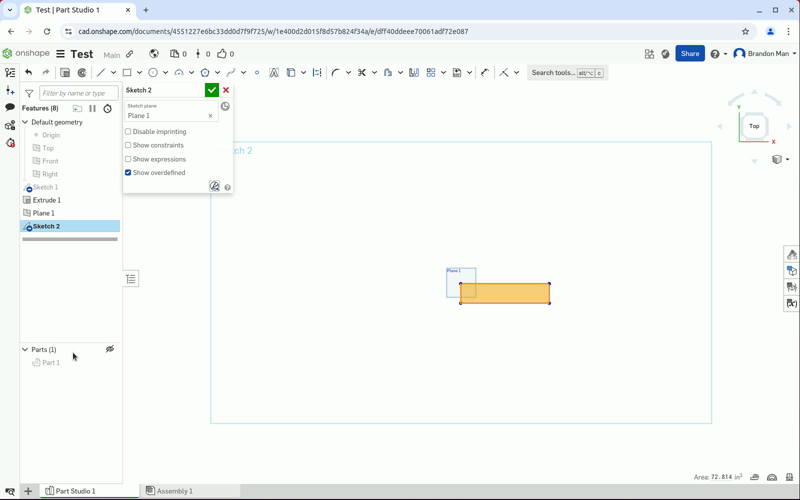
key(shift+e)
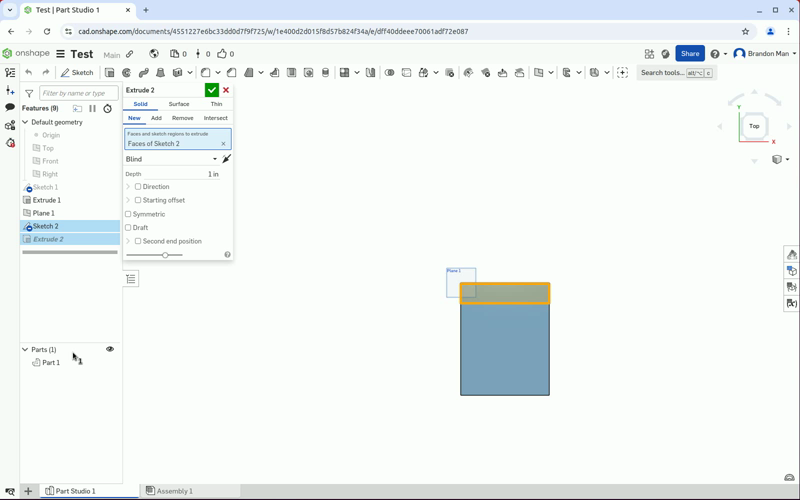
mouse_move(143, 106)
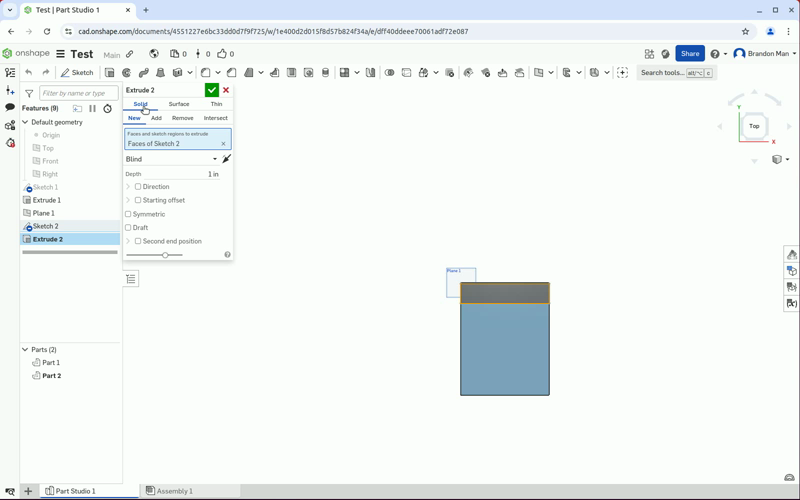
click(143, 106)
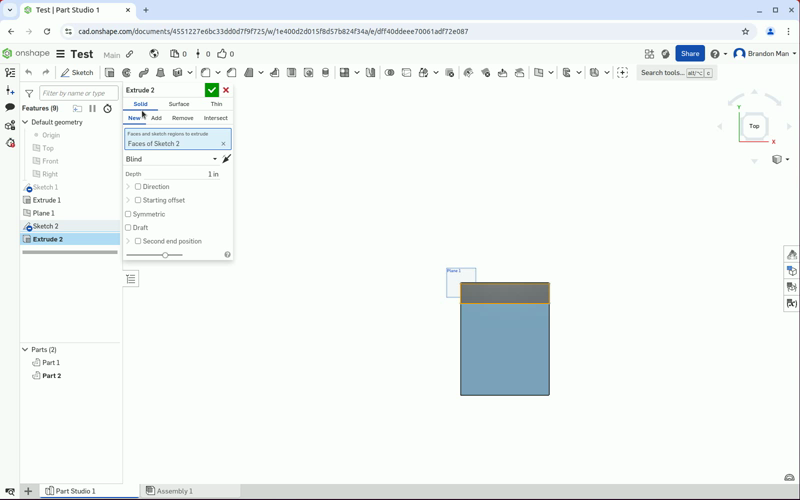
mouse_move(137, 120)
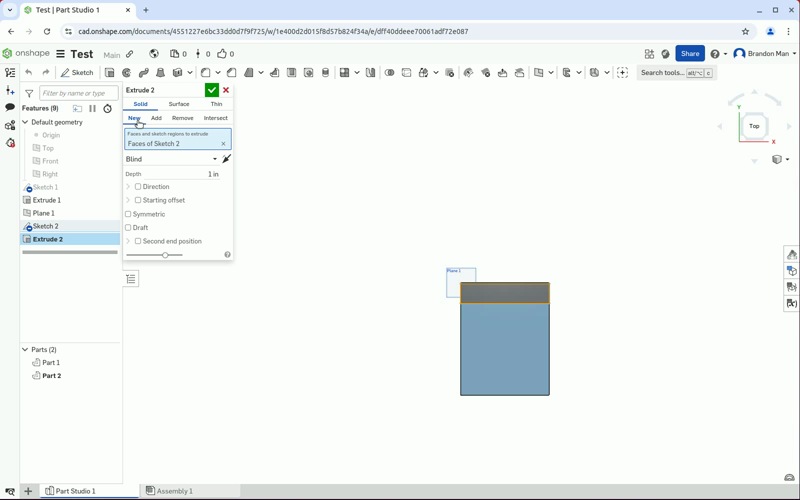
click(137, 120)
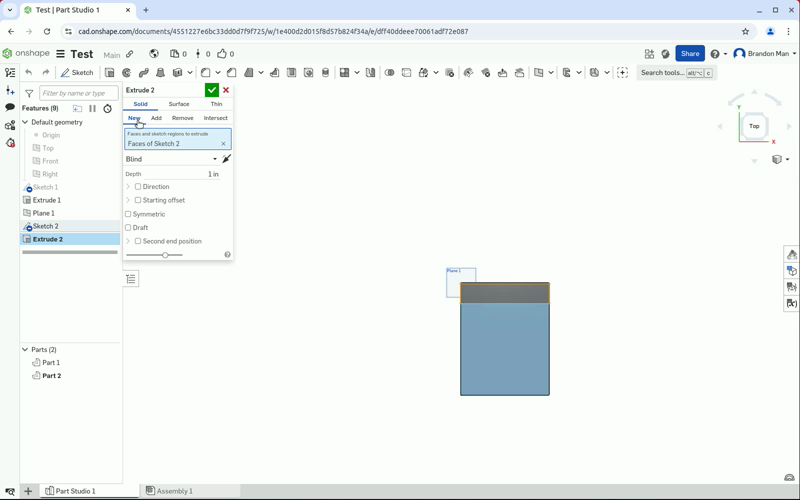
key(tab, 4)
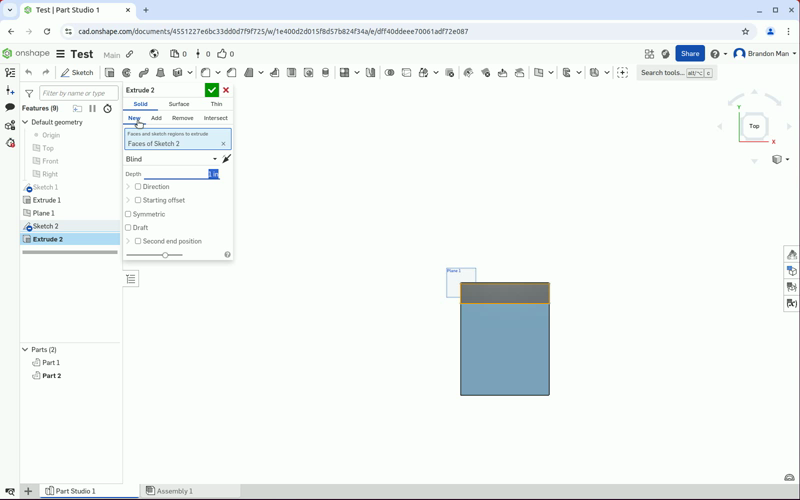
text(11.313)
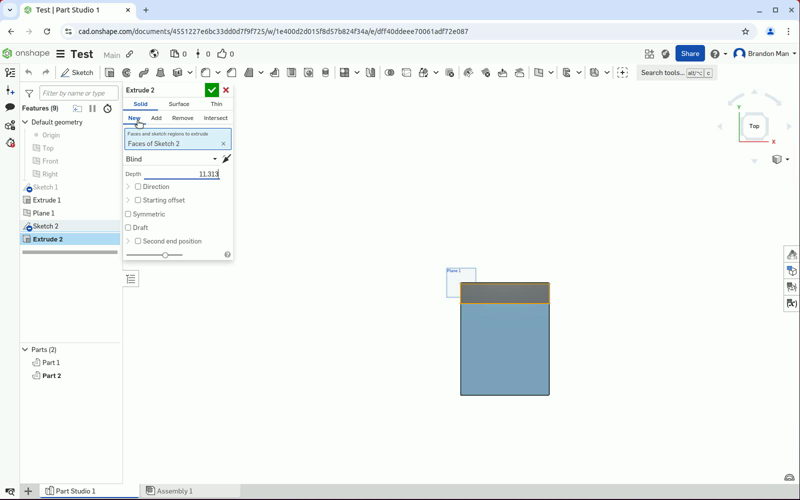
key(enter)
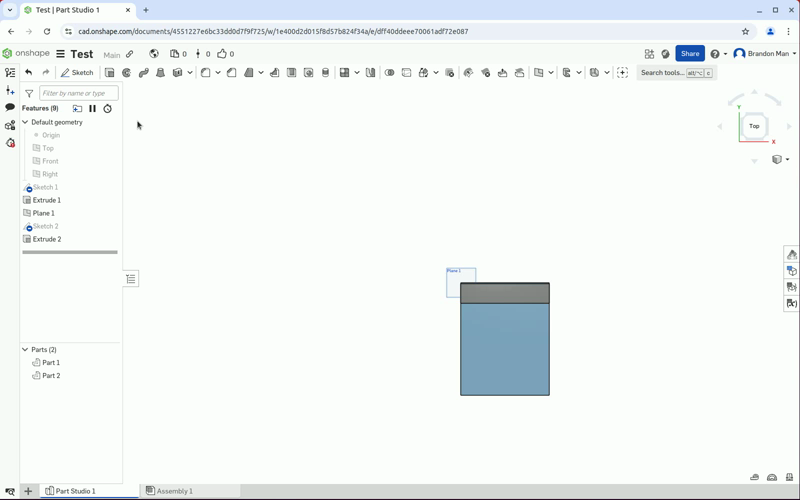
key(shift+h)
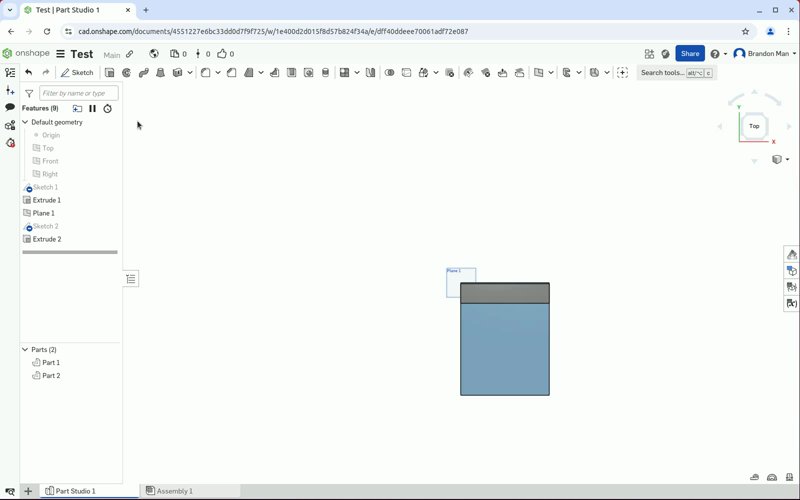
key(shift+h)
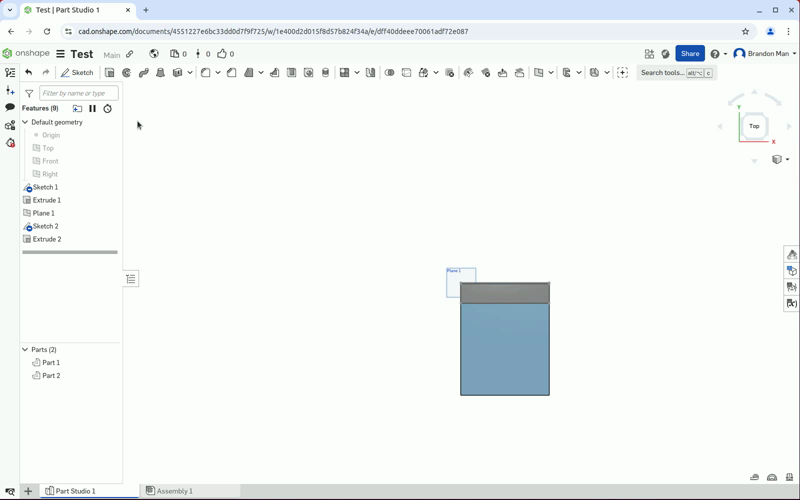
key(shift+7)
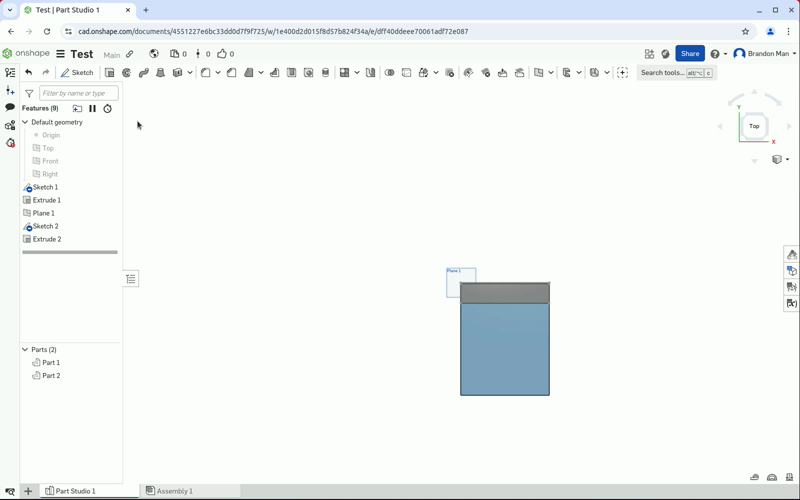
key(up, 3)
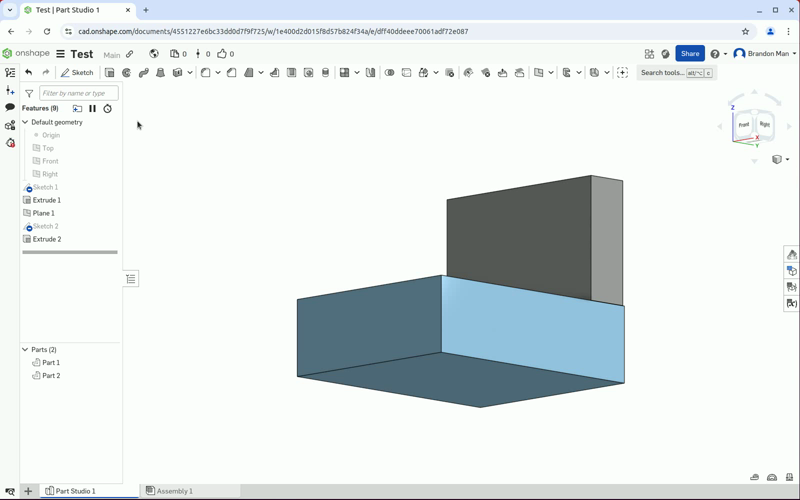
key(left, 3)
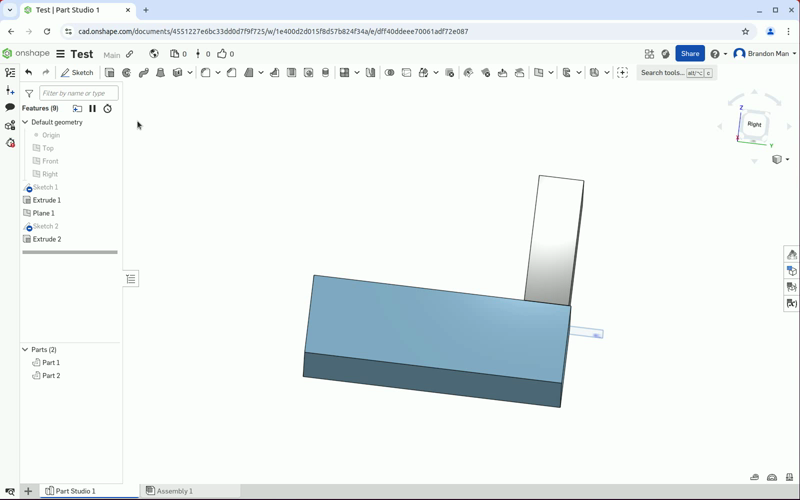
key(right, 3)
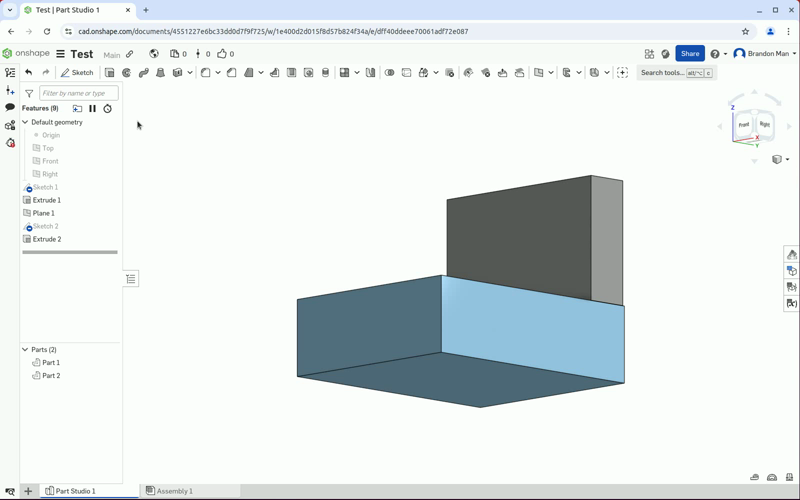
key(down, 3)
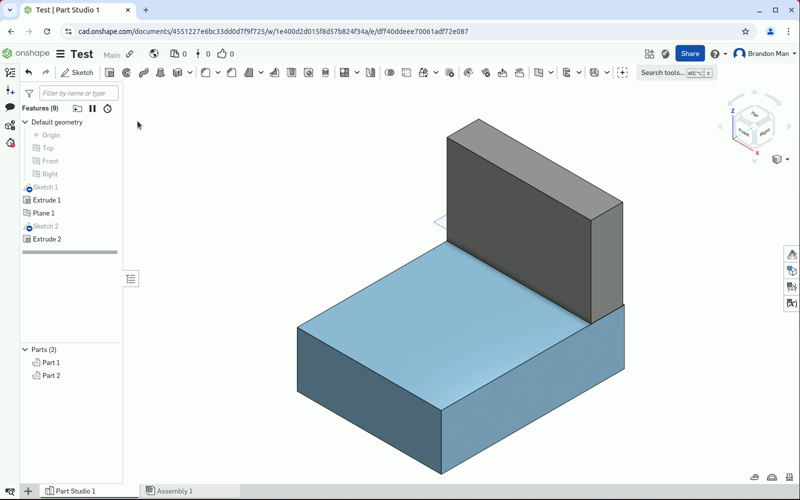
mouse_move(73, 189)
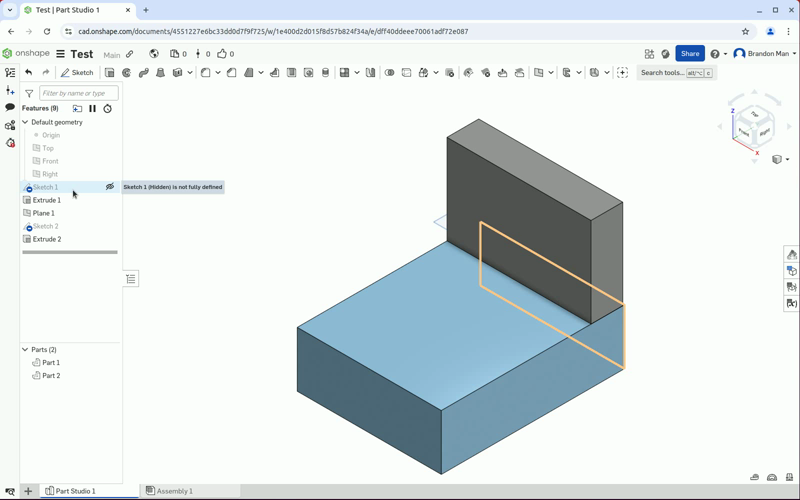
click(73, 189)